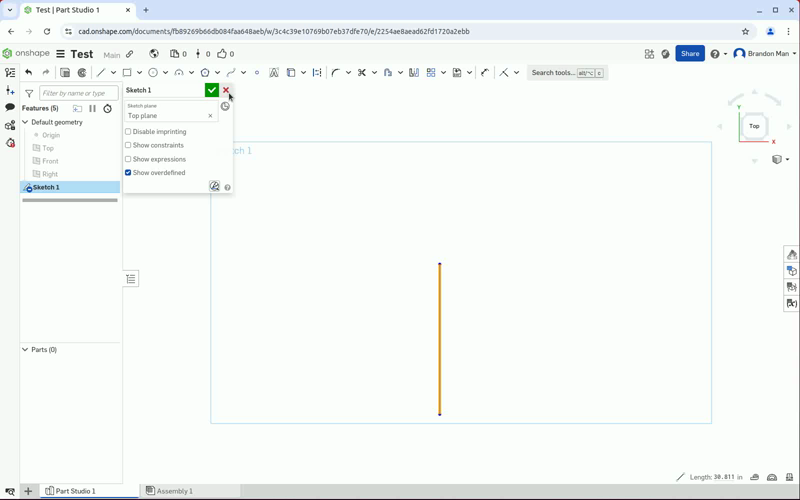
key(shift+h)
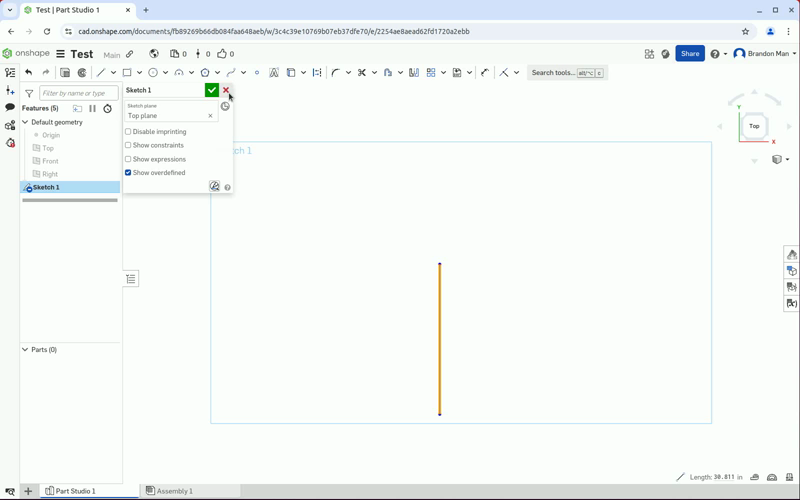
key(shift+s)
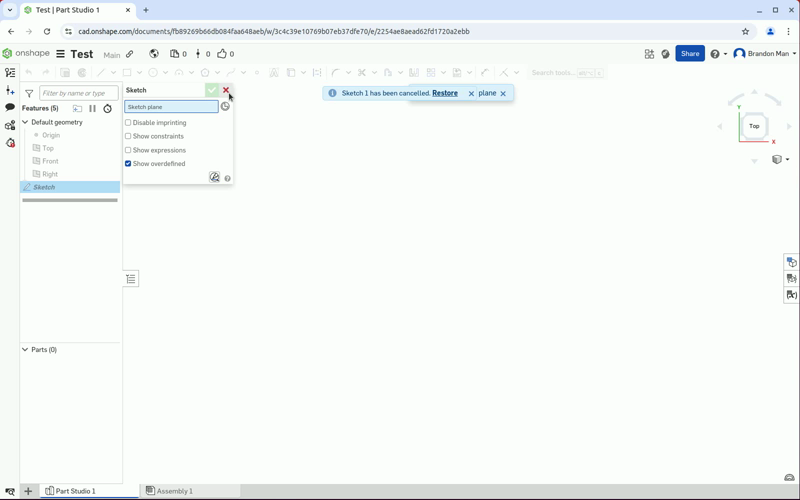
mouse_move(73, 150)
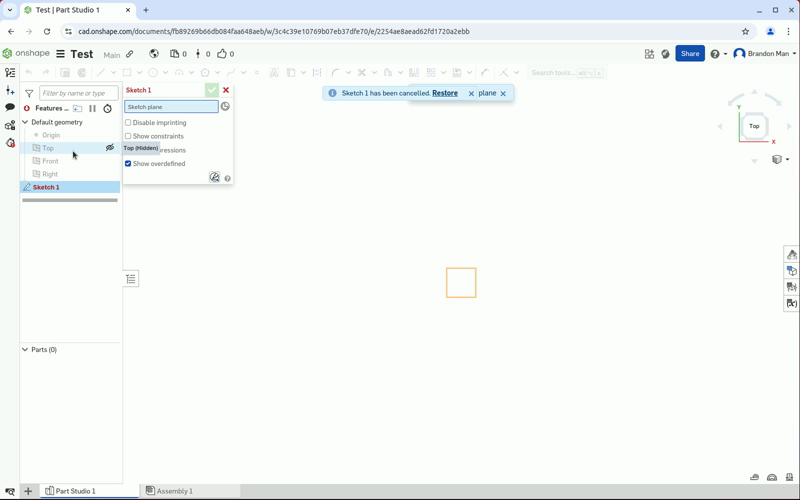
click(73, 150)
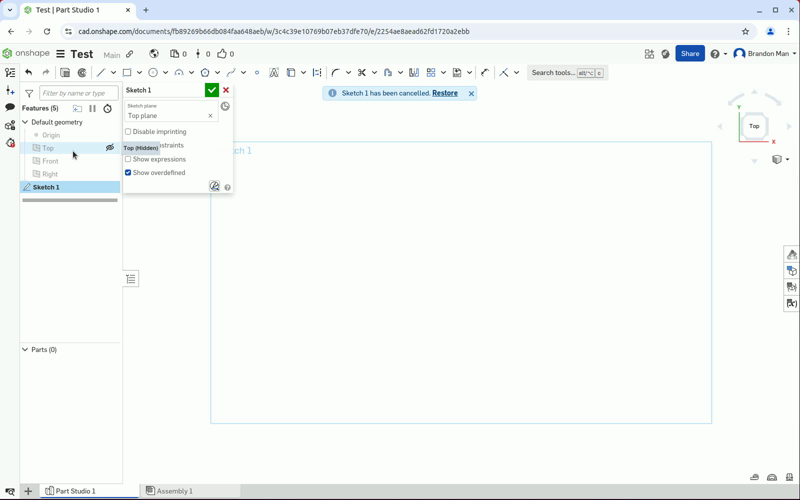
mouse_move(73, 352)
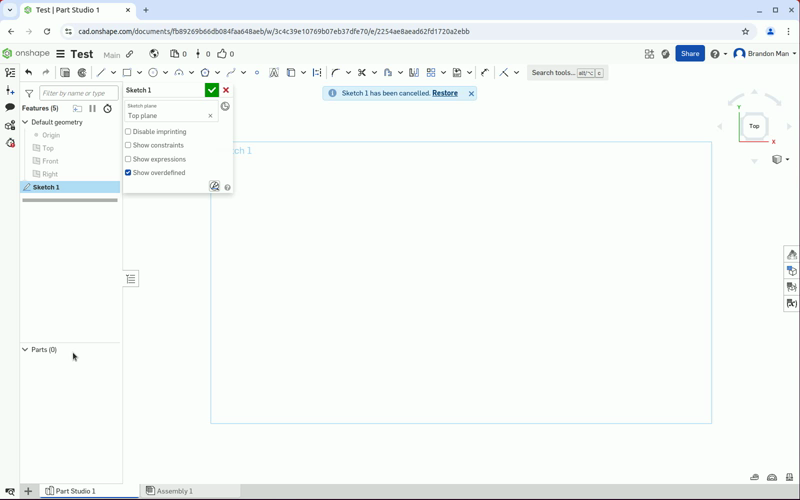
key(y)
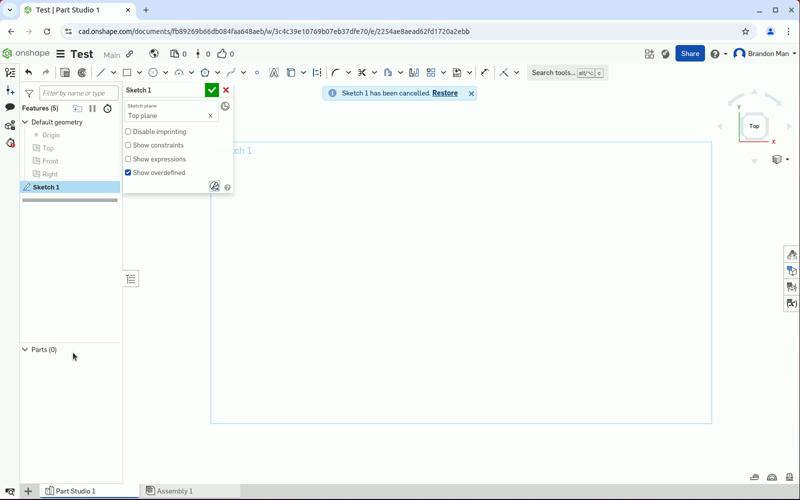
key(l)
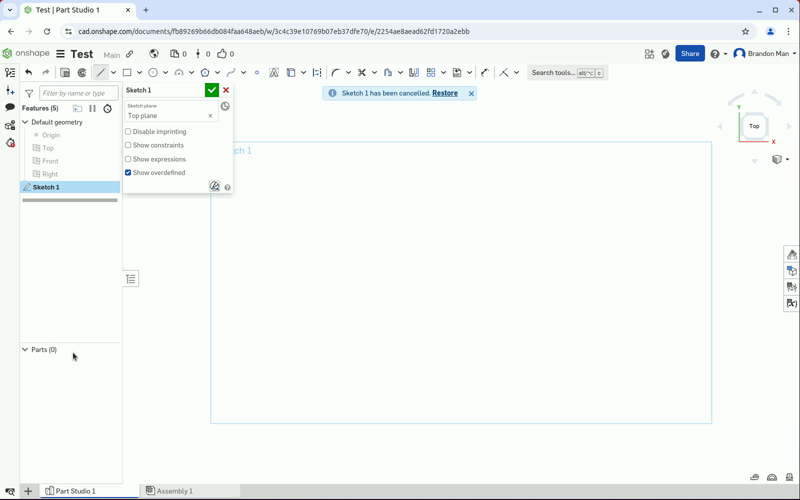
key_down(shift)
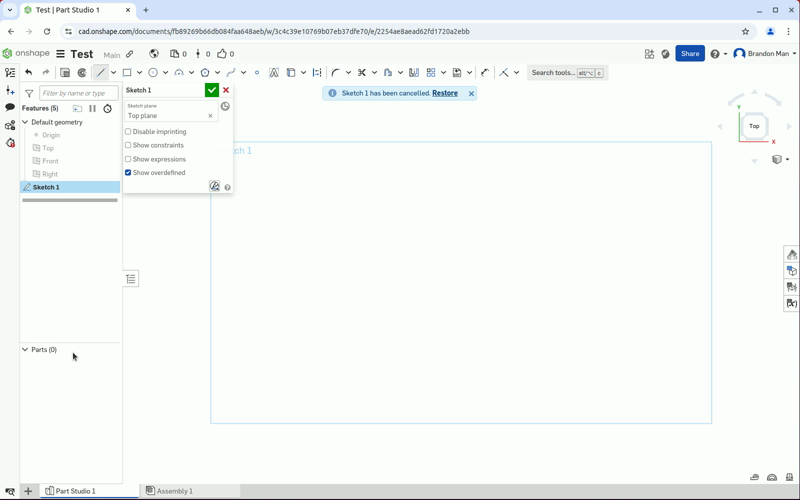
mouse_move(468, 395)
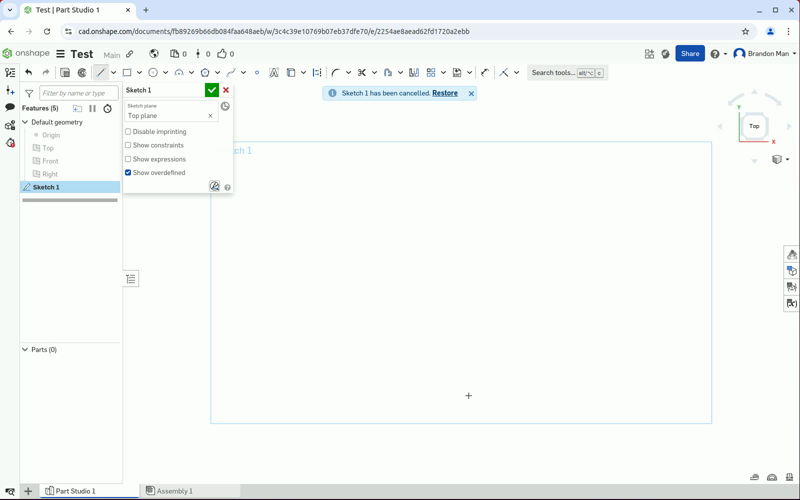
click(468, 395)
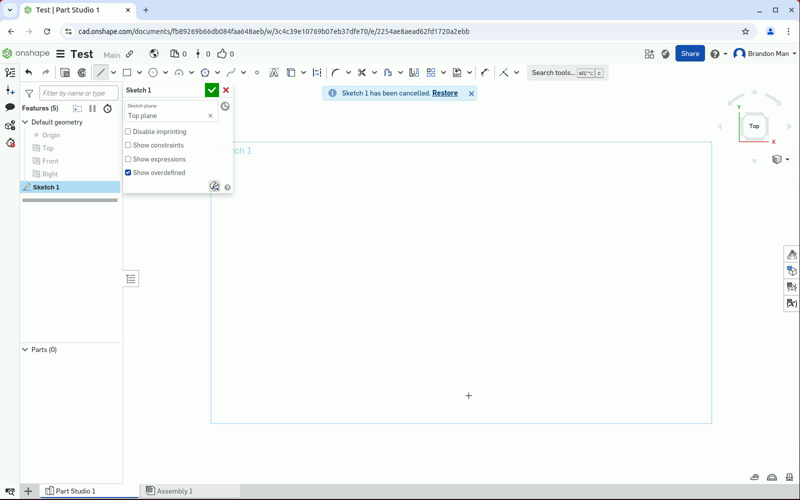
key_up(shift)
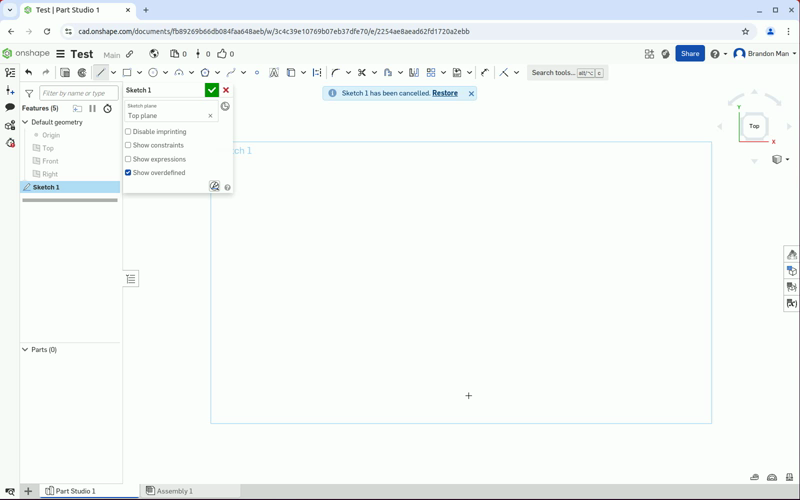
key_down(shift)
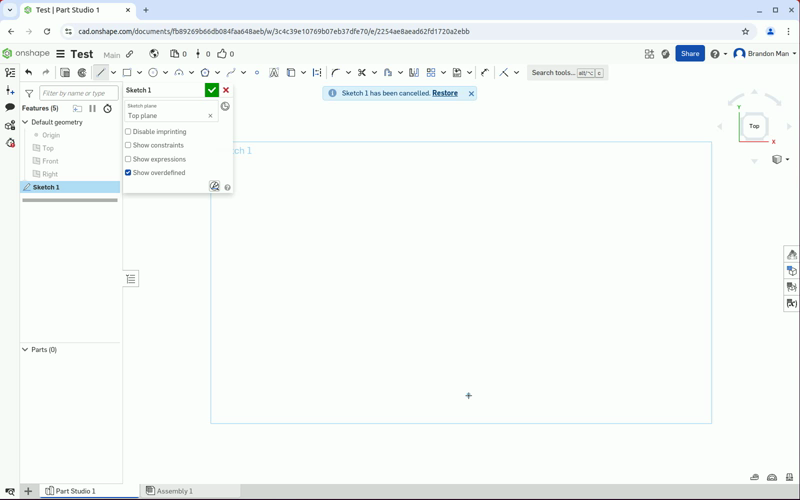
mouse_move(498, 395)
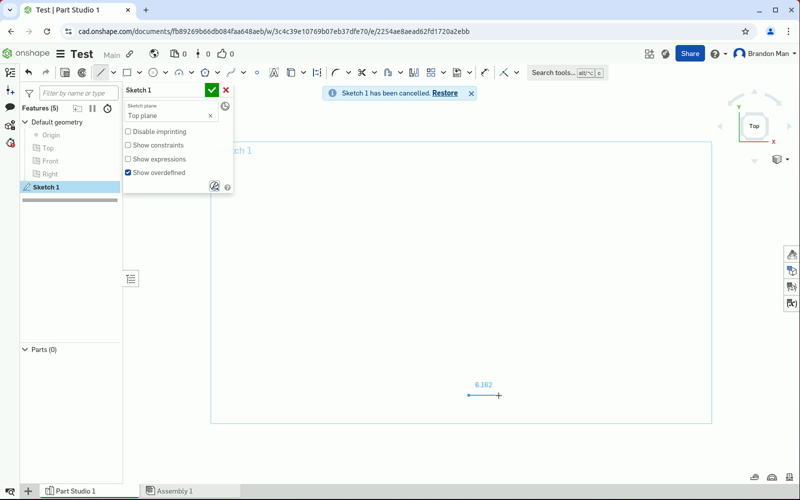
mouse_move(482, 395)
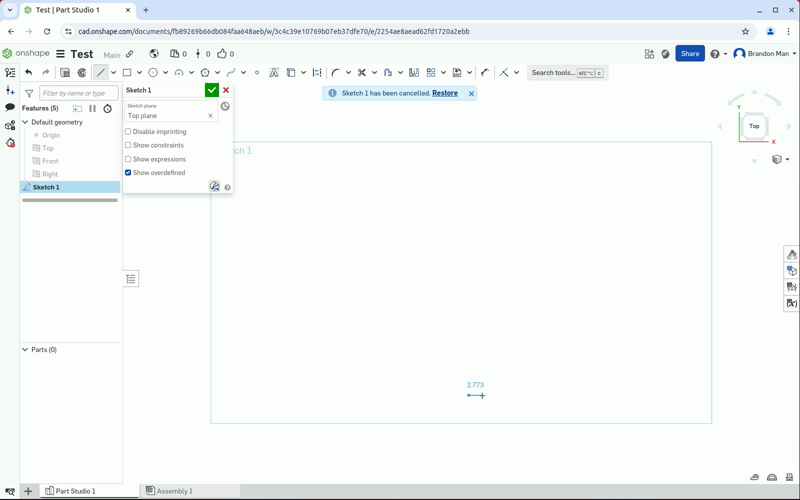
click(482, 395)
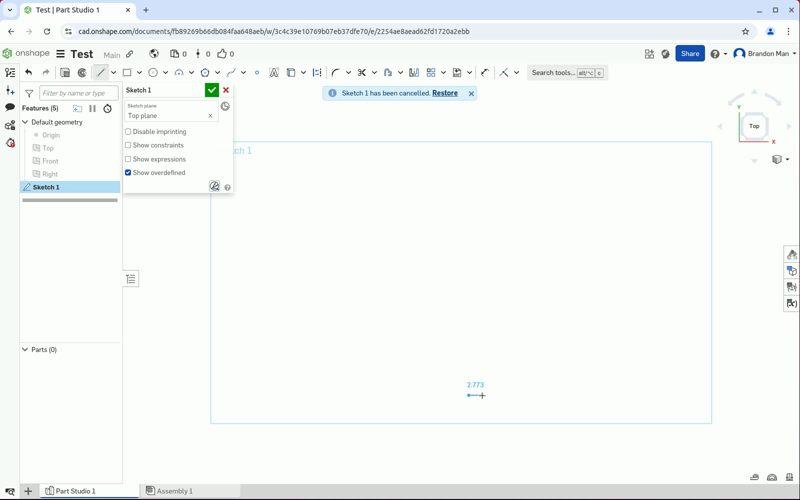
key_up(shift)
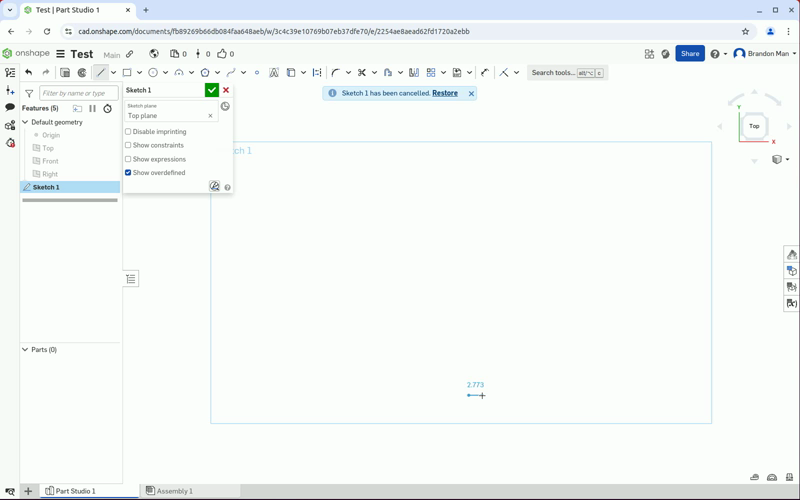
key_down(shift)
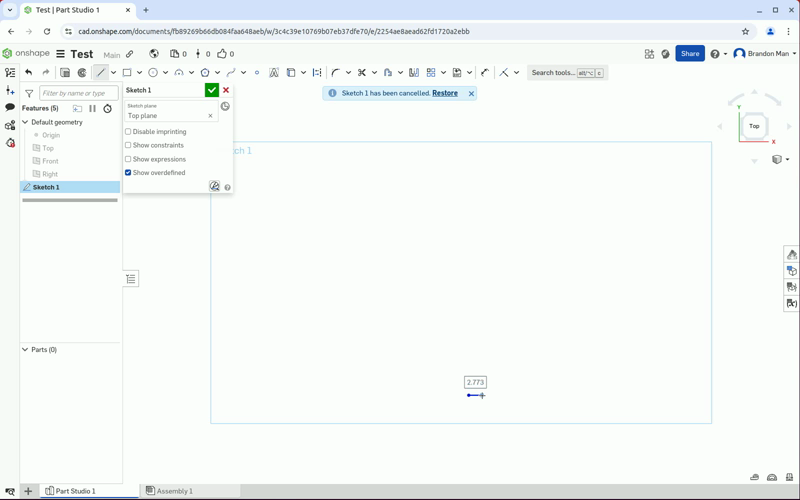
mouse_move(482, 238)
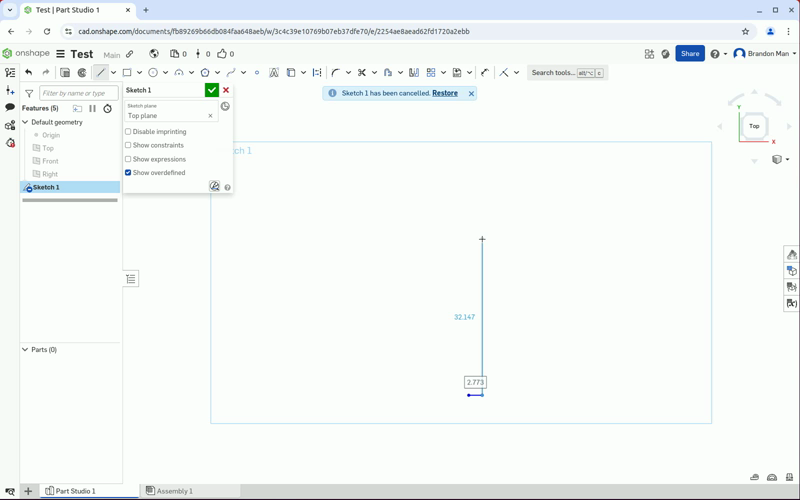
click(482, 238)
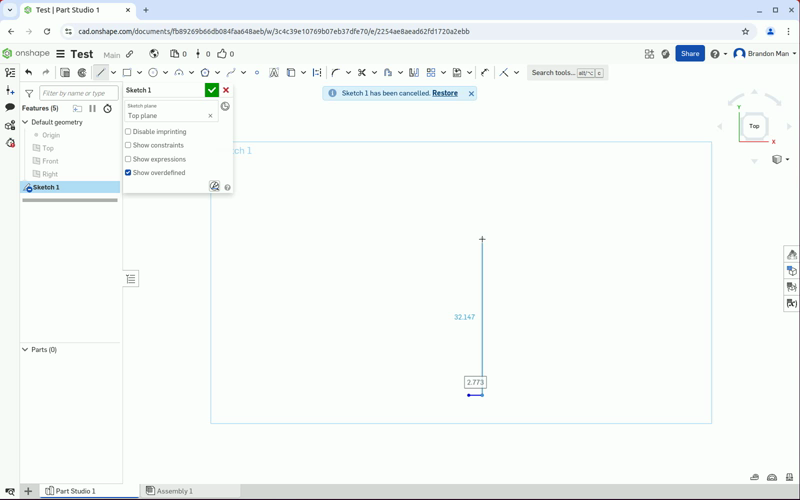
key_up(shift)
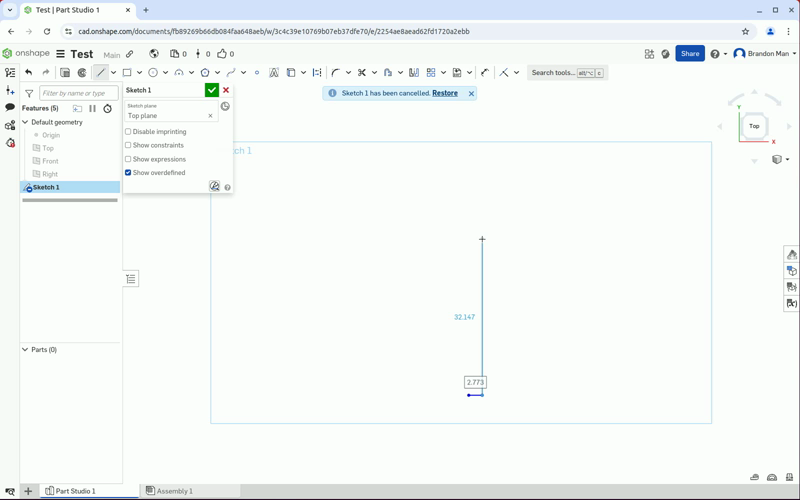
key_down(shift)
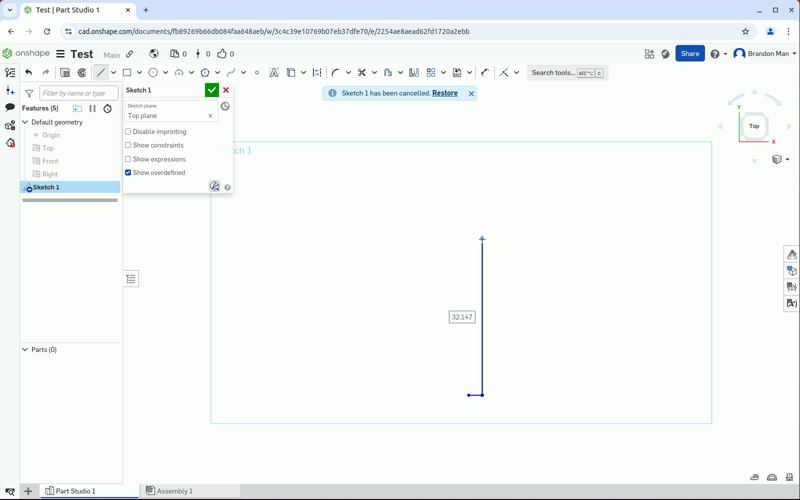
mouse_move(512, 238)
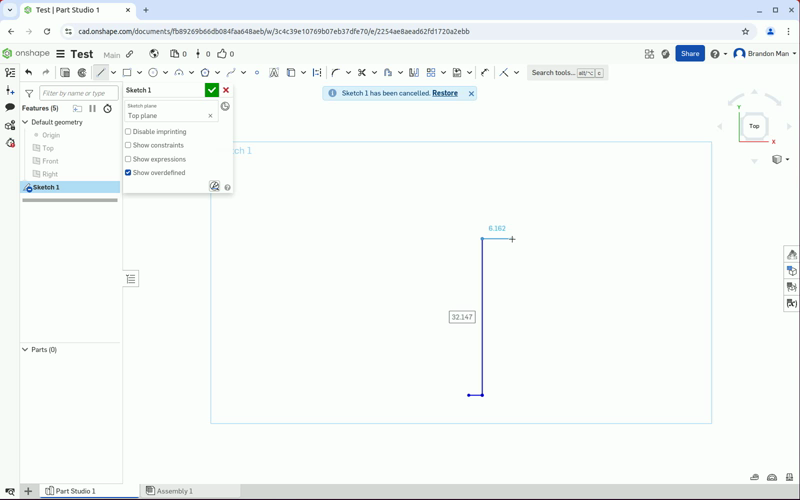
mouse_move(468, 238)
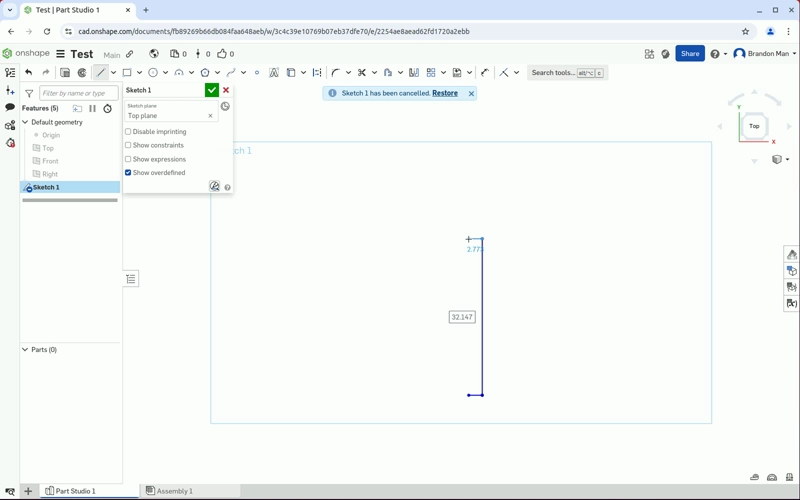
click(468, 238)
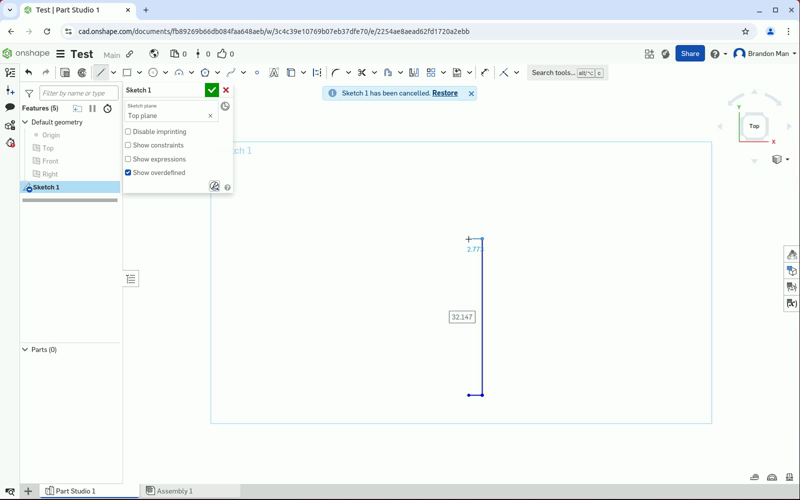
key_up(shift)
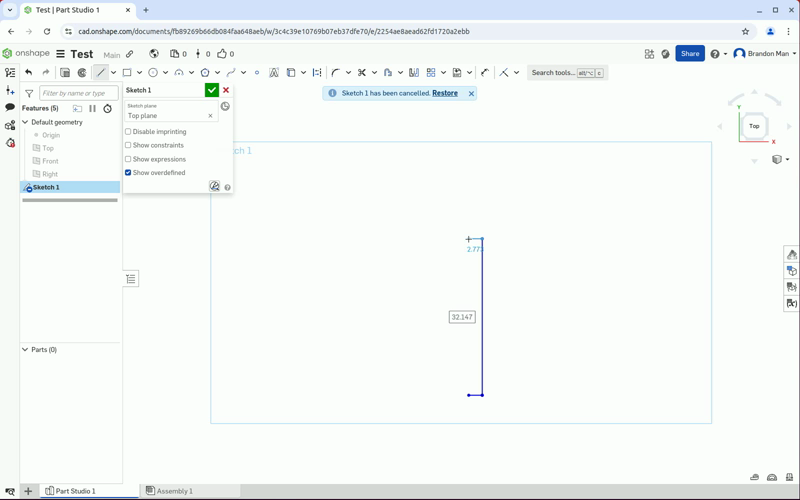
key_down(shift)
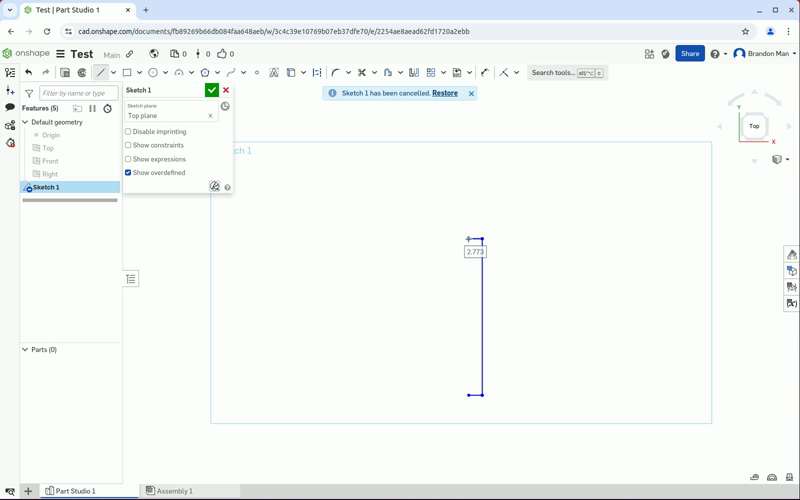
mouse_move(468, 395)
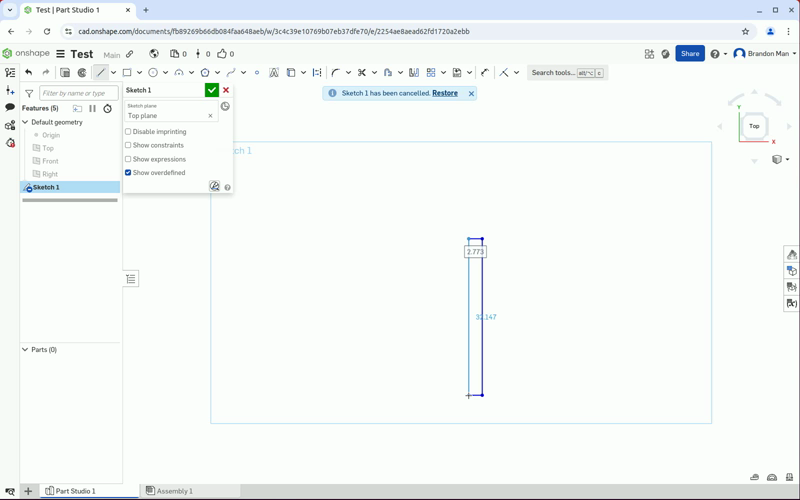
key_up(shift)
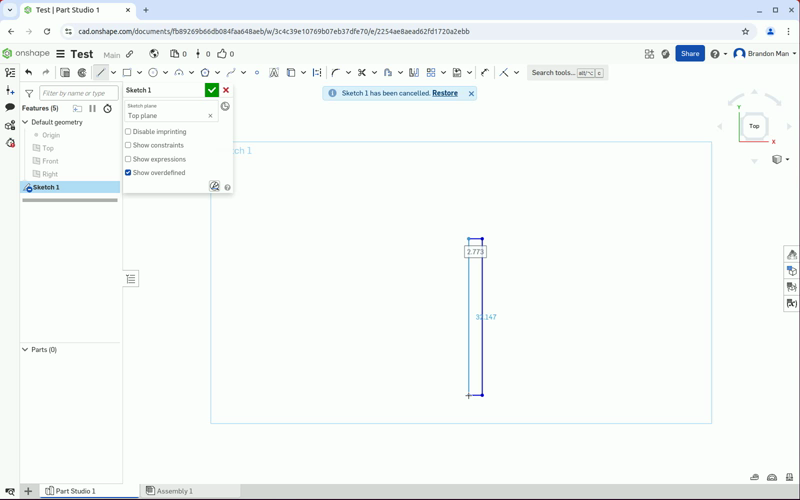
click(468, 395)
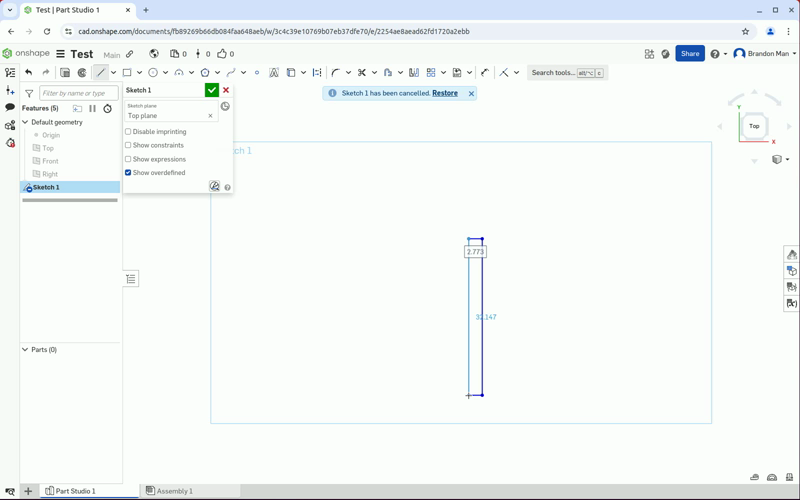
key(esc)
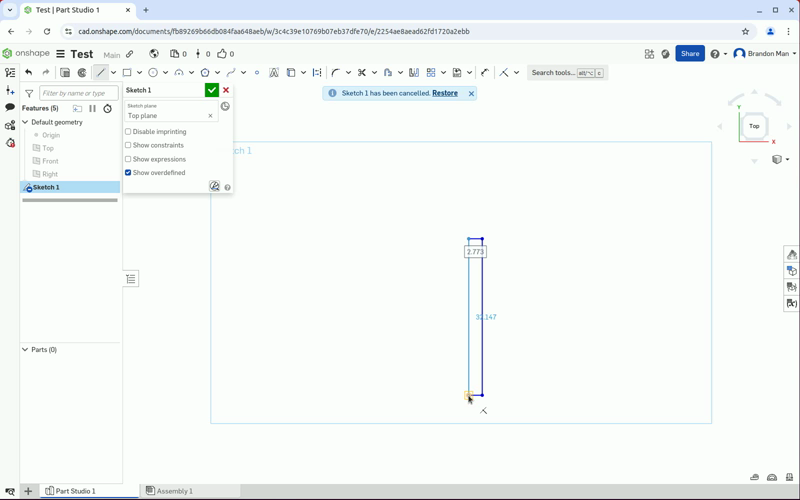
mouse_move(470, 346)
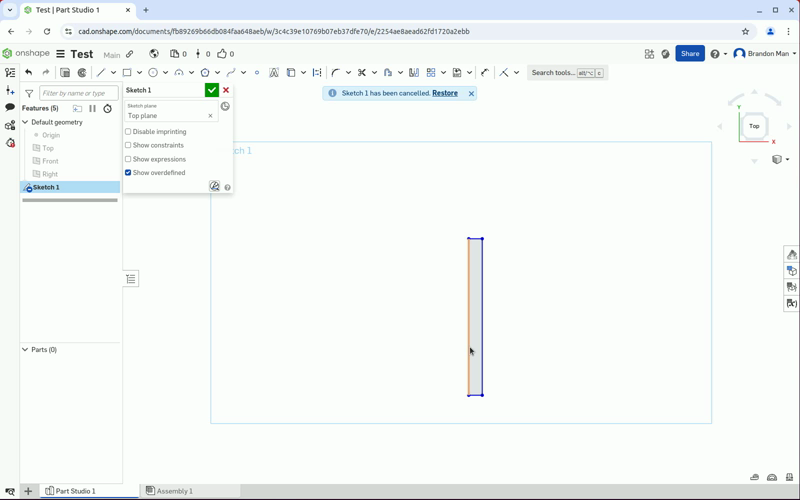
click(470, 346)
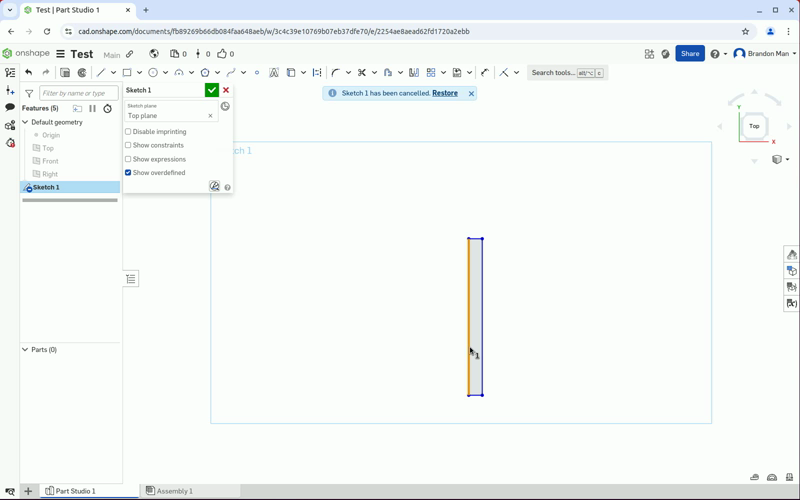
mouse_move(73, 352)
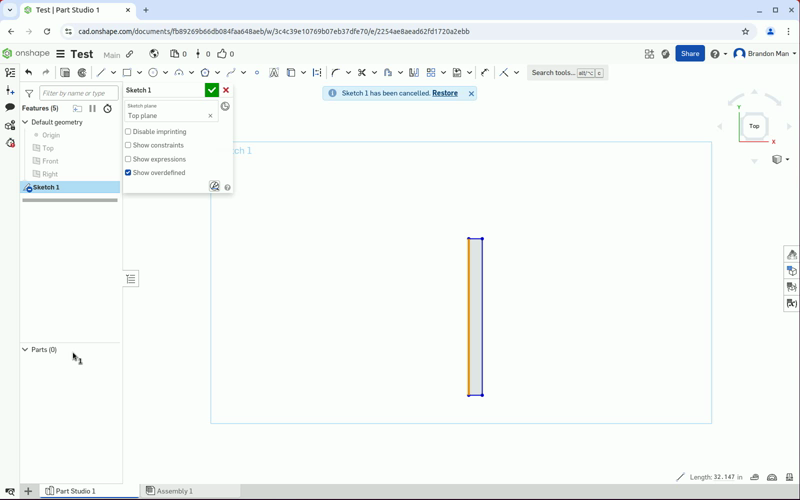
key(shift+y)
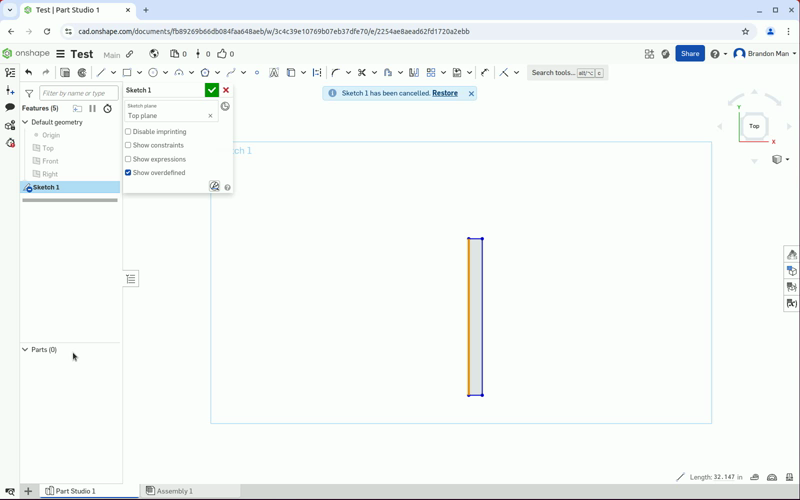
key(shift+e)
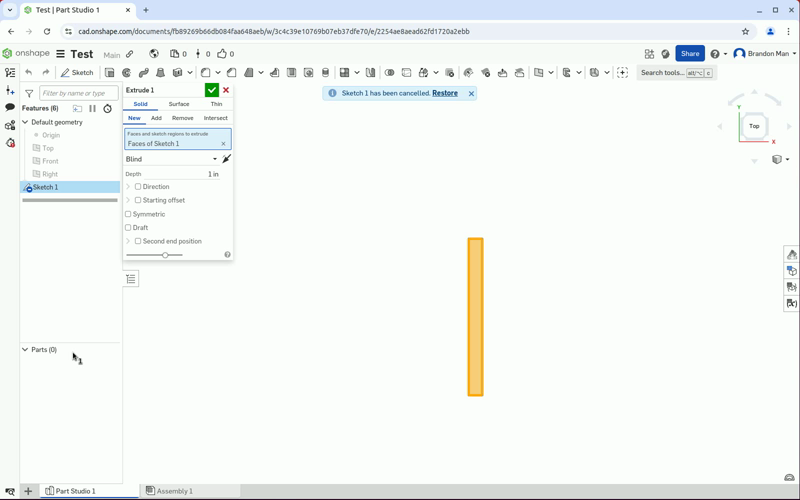
mouse_move(143, 106)
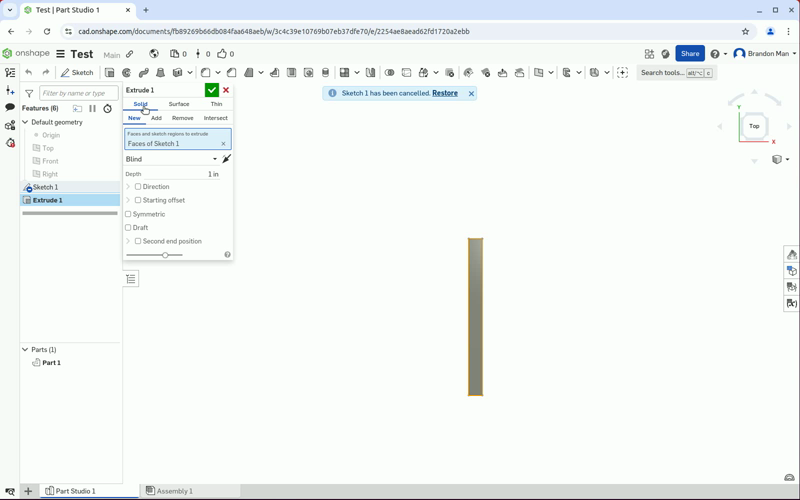
click(143, 106)
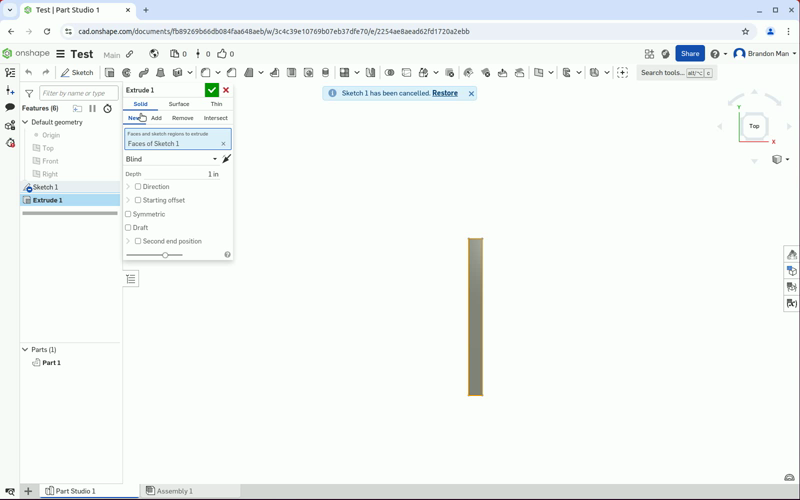
mouse_move(137, 120)
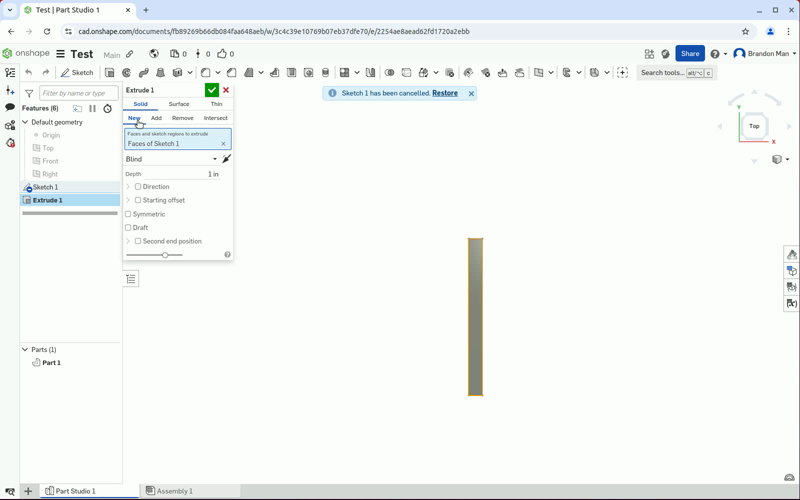
click(137, 120)
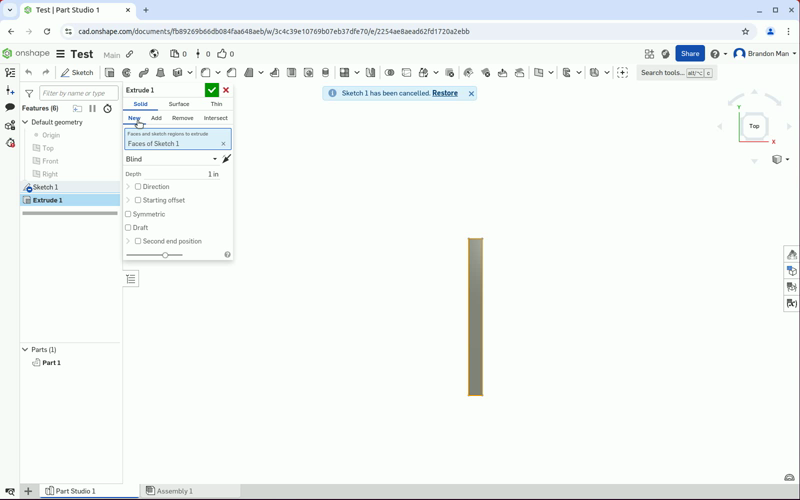
key(tab, 4)
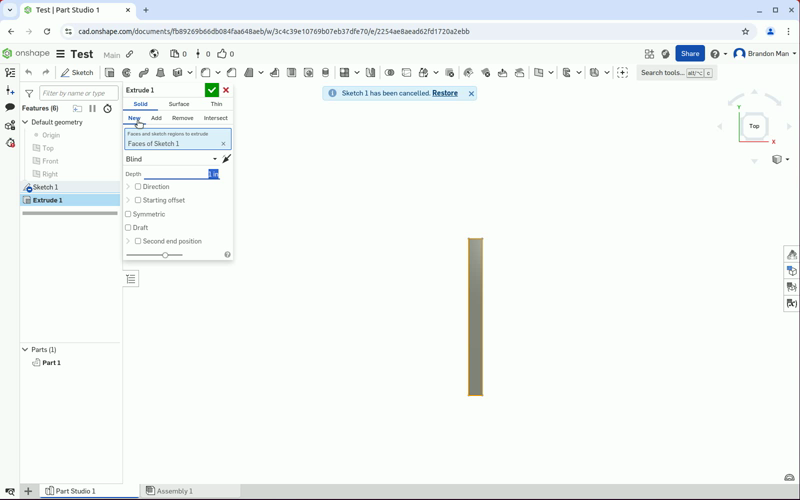
text(4.092)
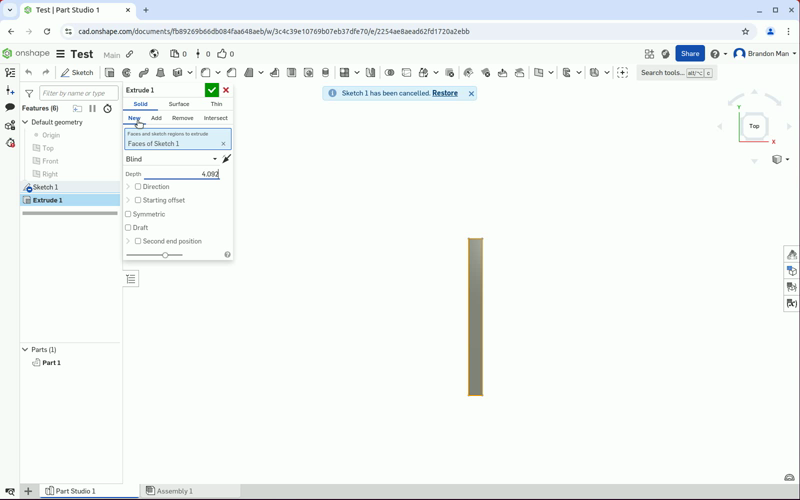
key(enter)
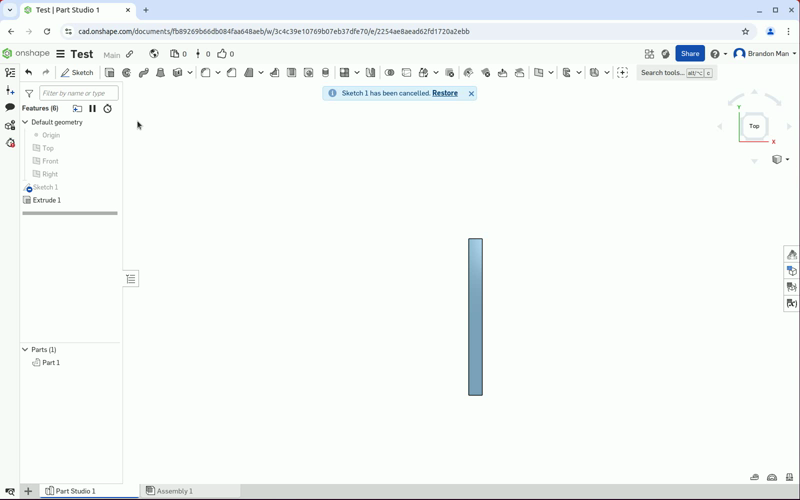
key(shift+h)
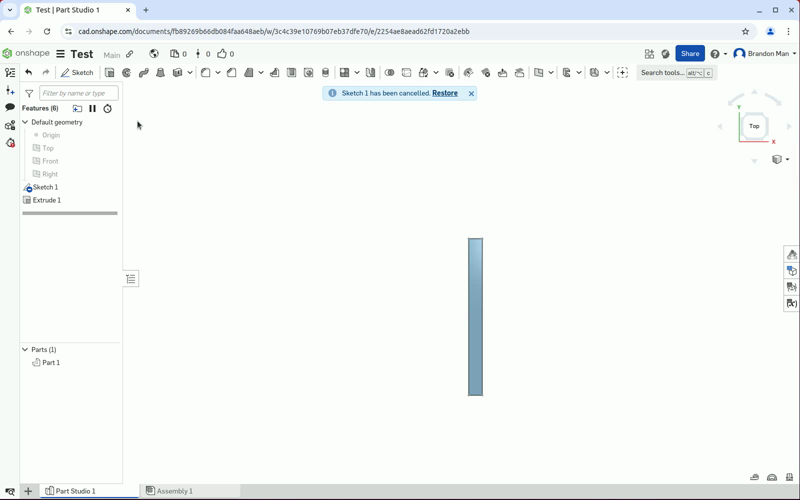
key(shift+h)
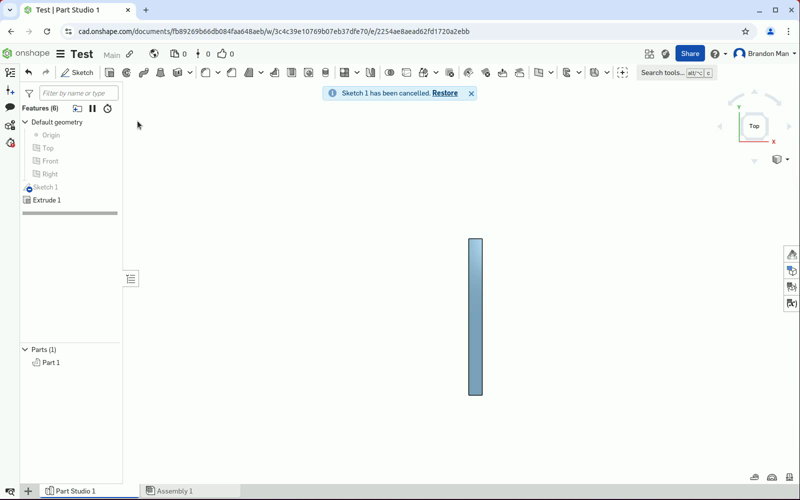
mouse_move(73, 189)
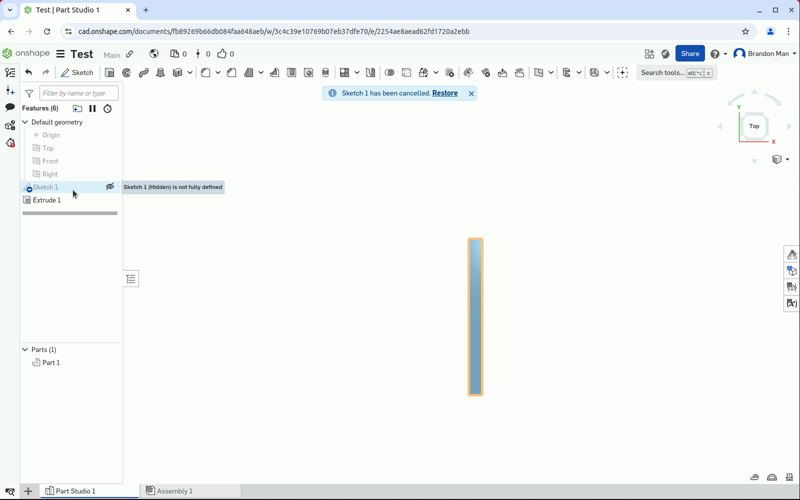
click(73, 189)
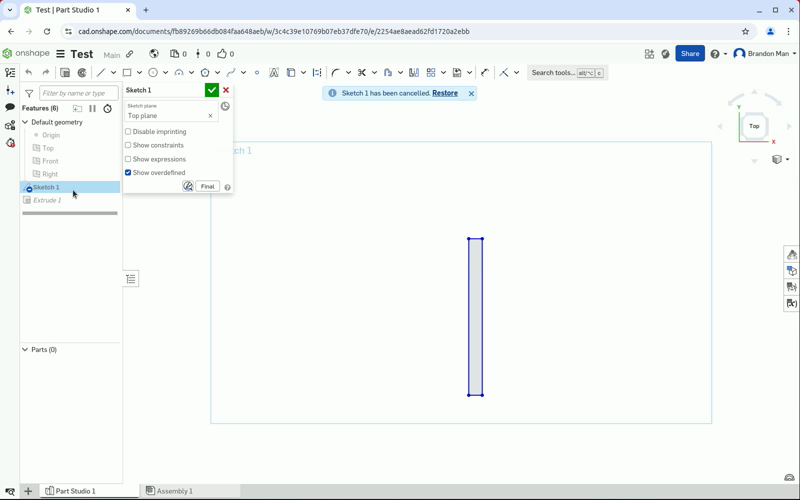
mouse_move(229, 92)
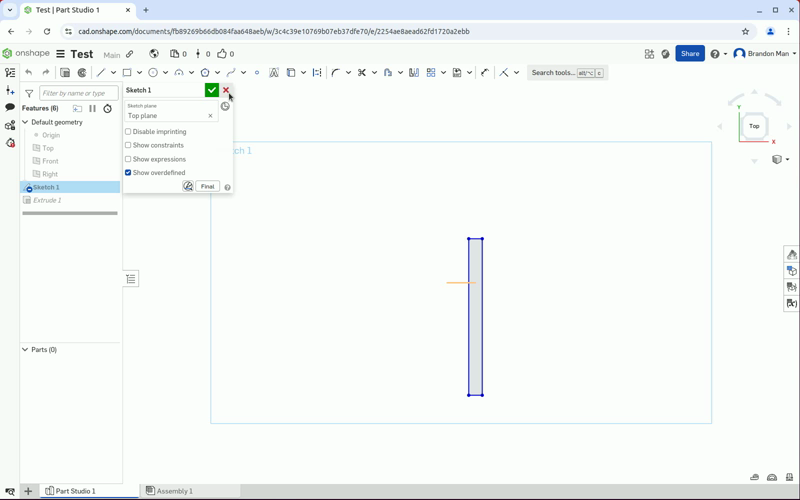
click(229, 92)
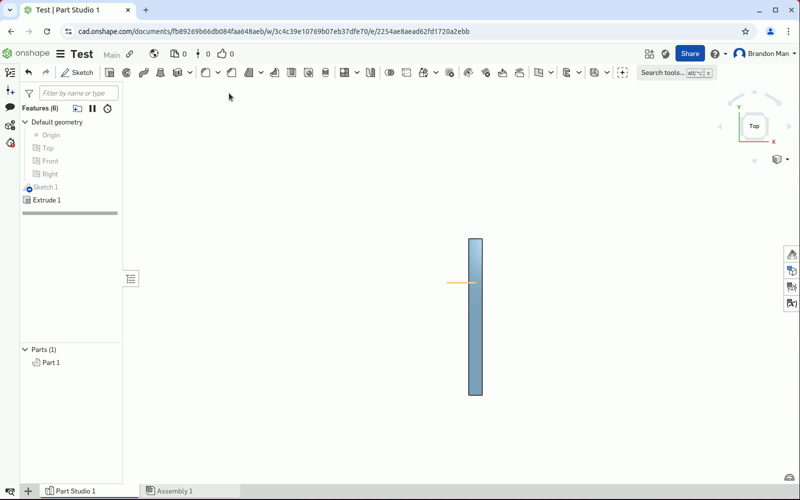
mouse_move(541, 75)
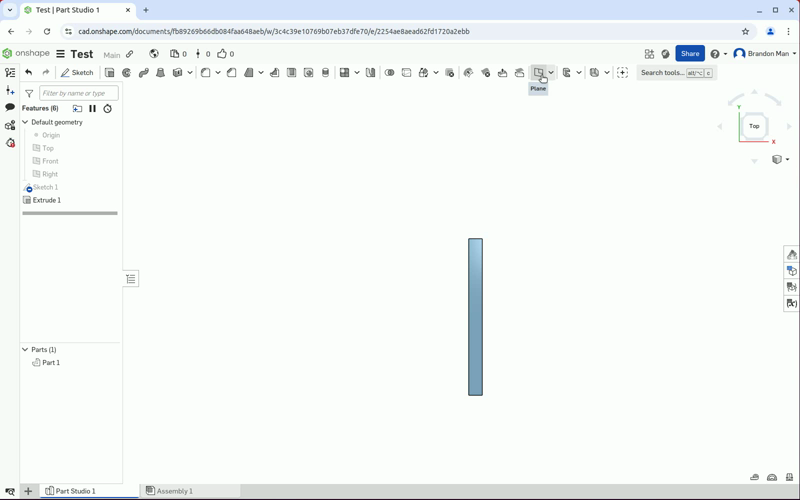
click(541, 75)
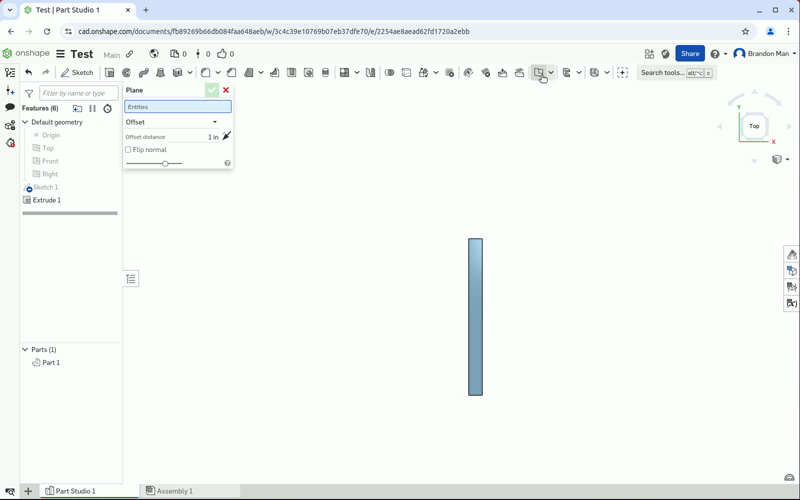
mouse_move(73, 150)
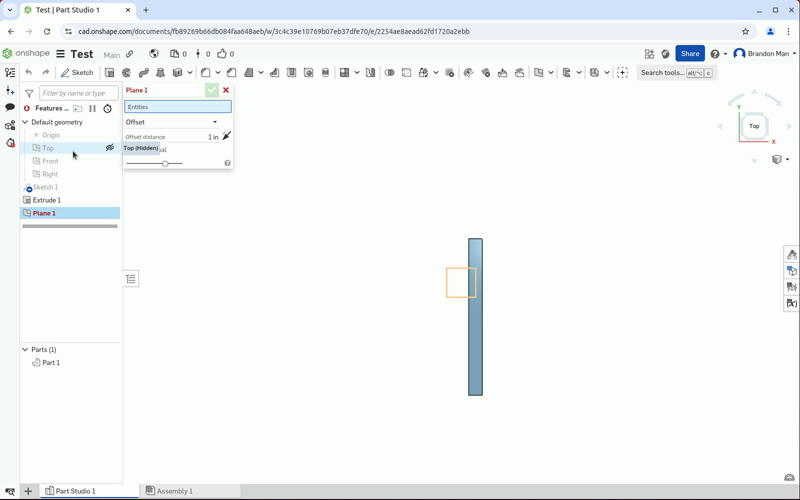
click(73, 150)
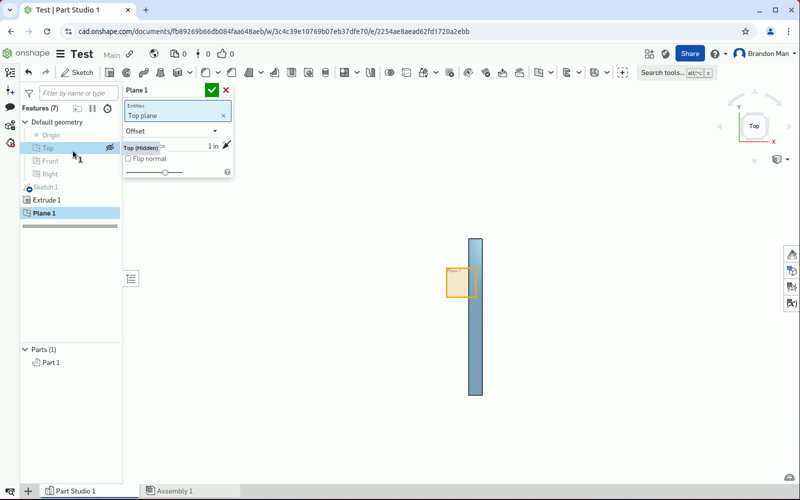
key(tab, 2)
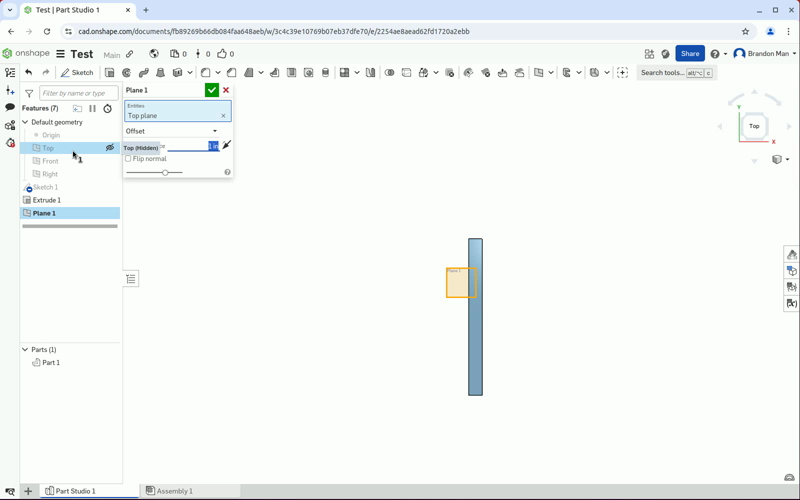
text(4.098)
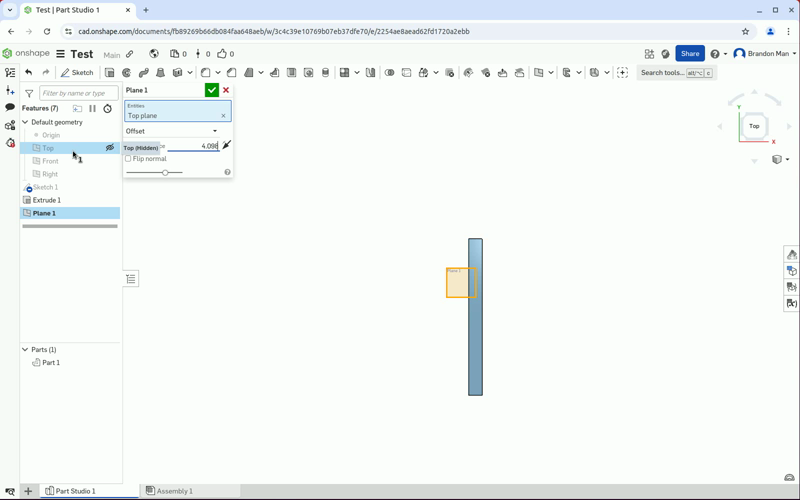
key(enter, 2)
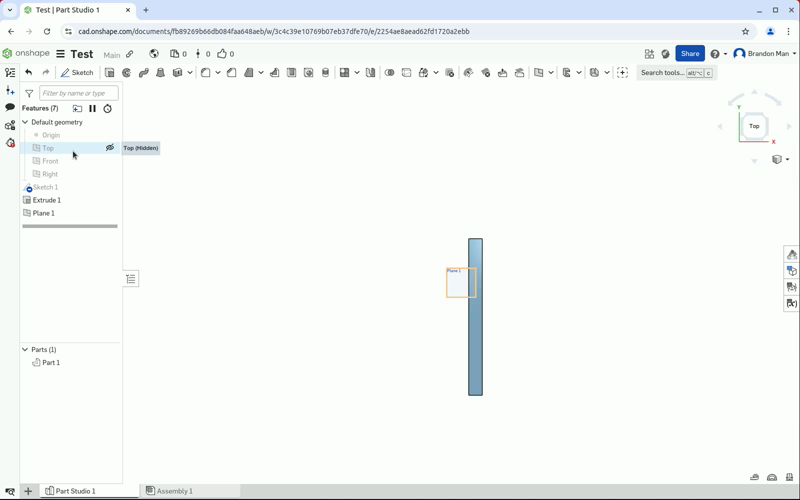
key(shift+s)
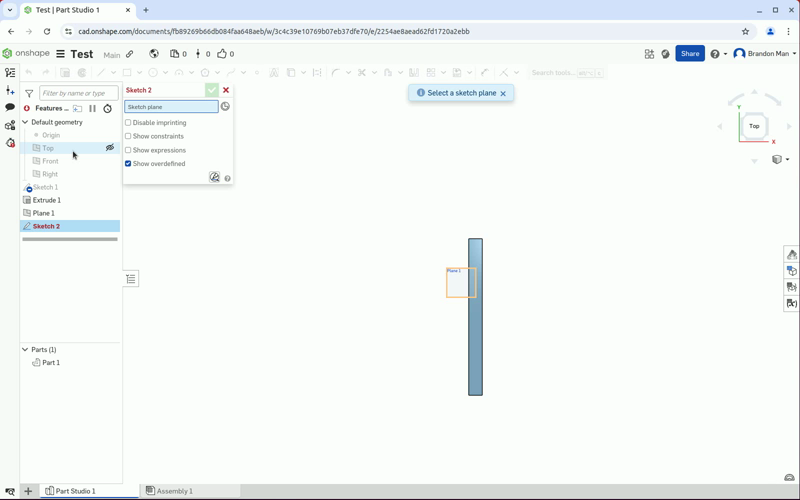
mouse_move(73, 215)
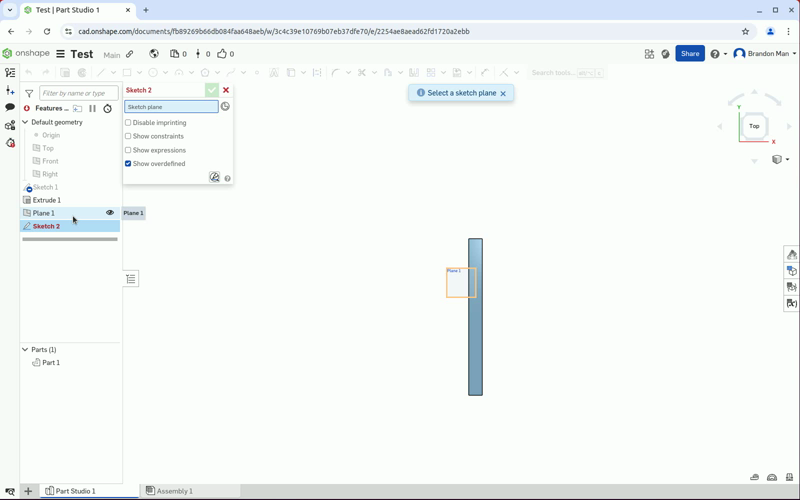
click(73, 215)
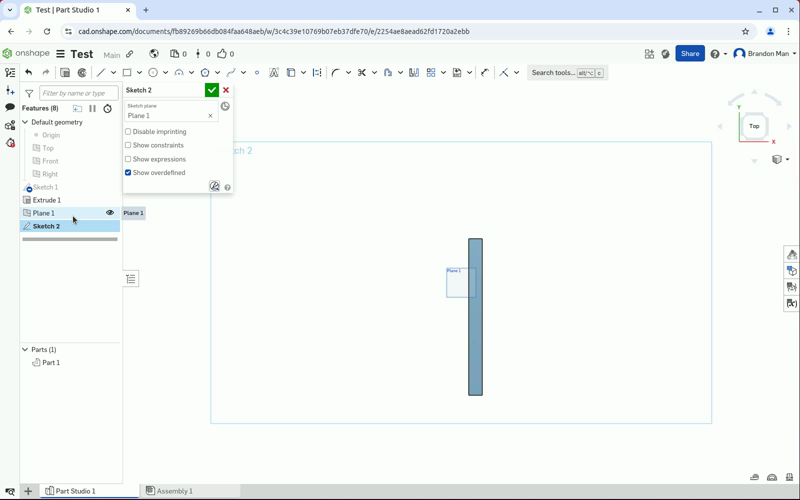
mouse_move(73, 352)
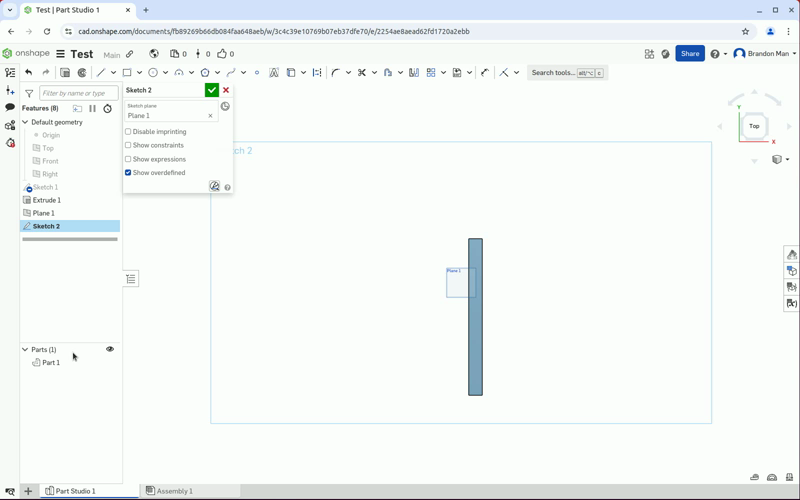
key(y)
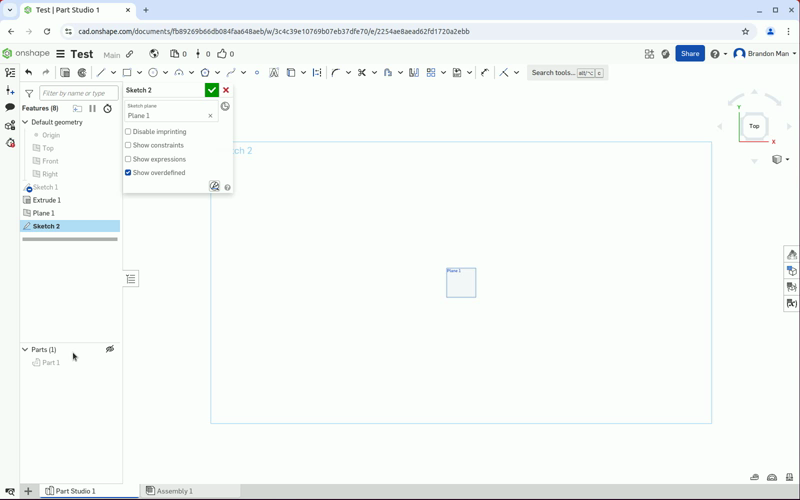
key(c)
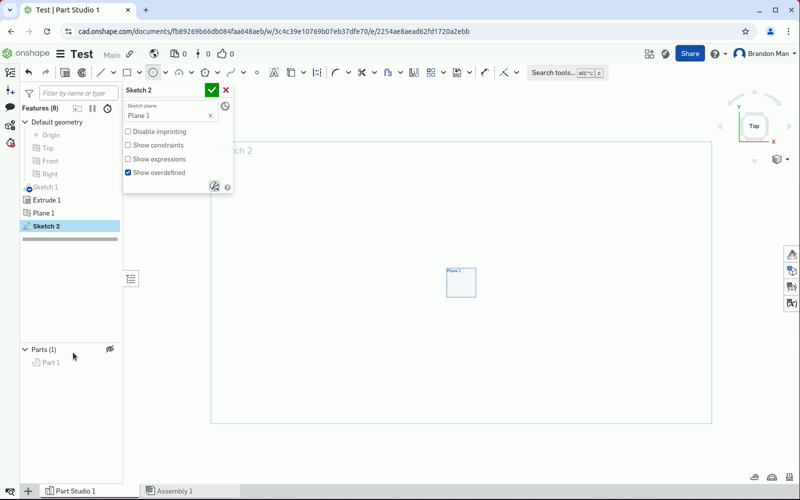
key_down(shift)
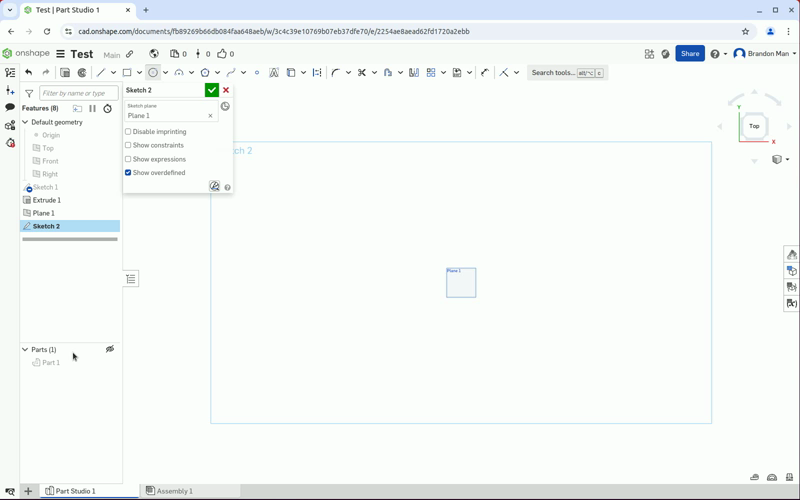
mouse_move(476, 388)
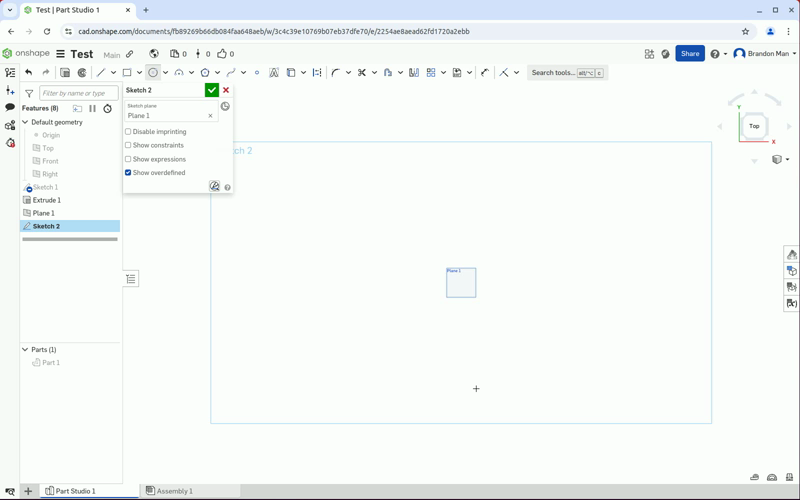
click(476, 388)
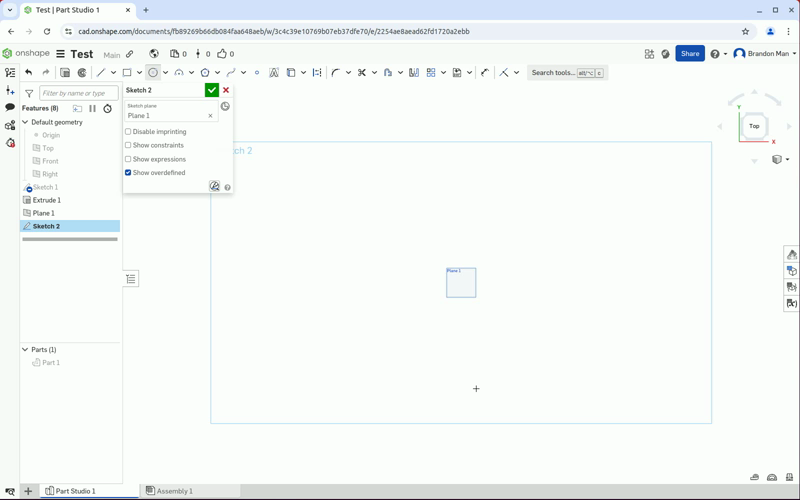
key_up(shift)
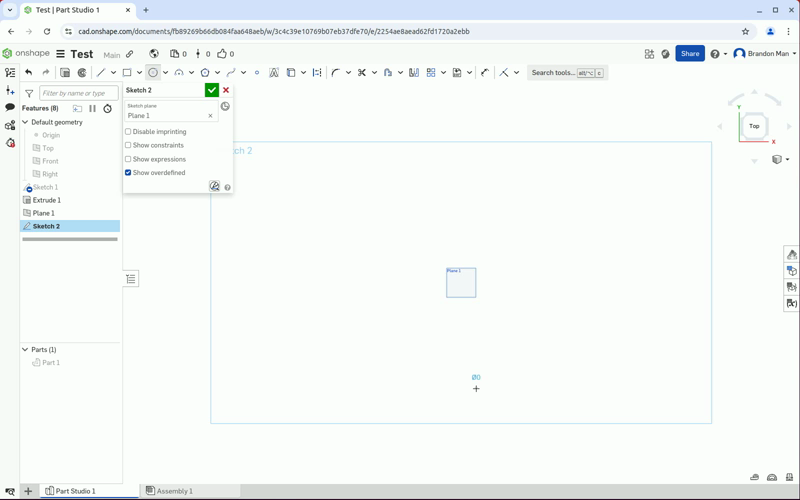
mouse_move(478, 388)
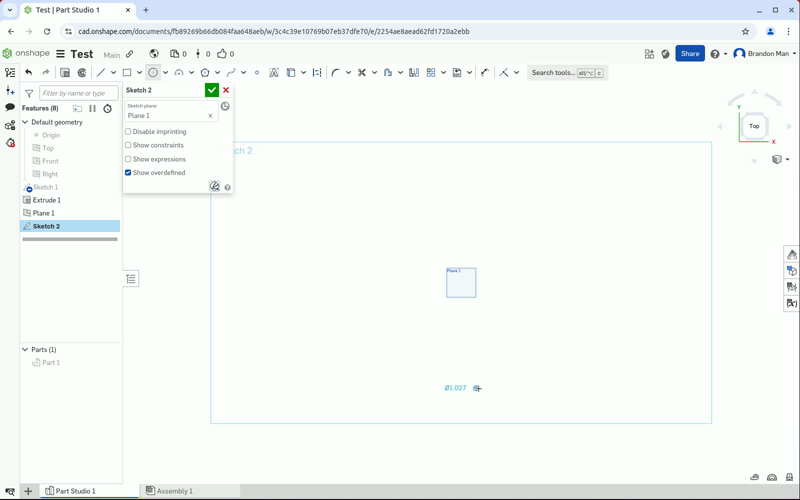
scroll(6)
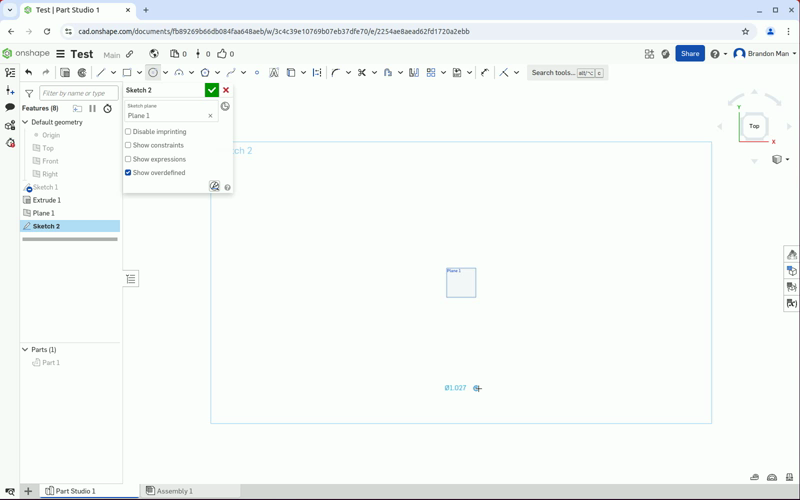
scroll(6)
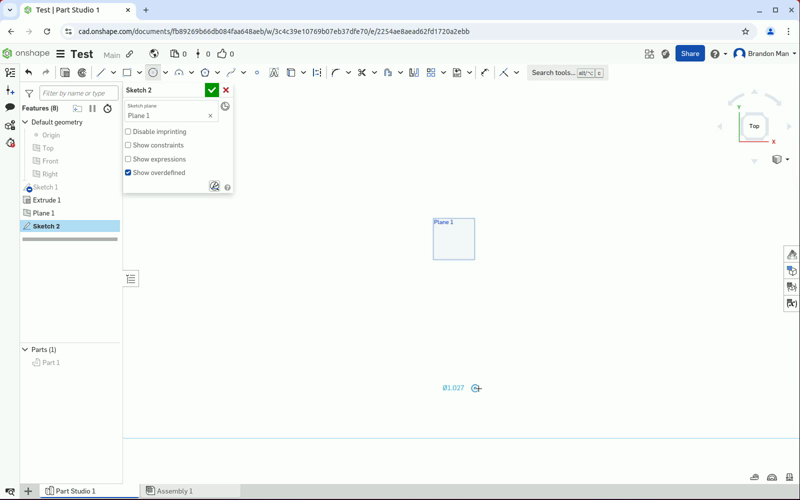
scroll(6)
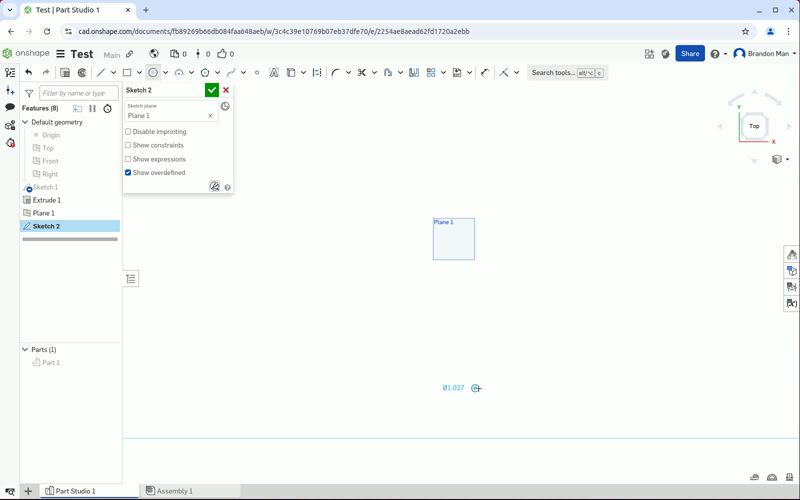
scroll(6)
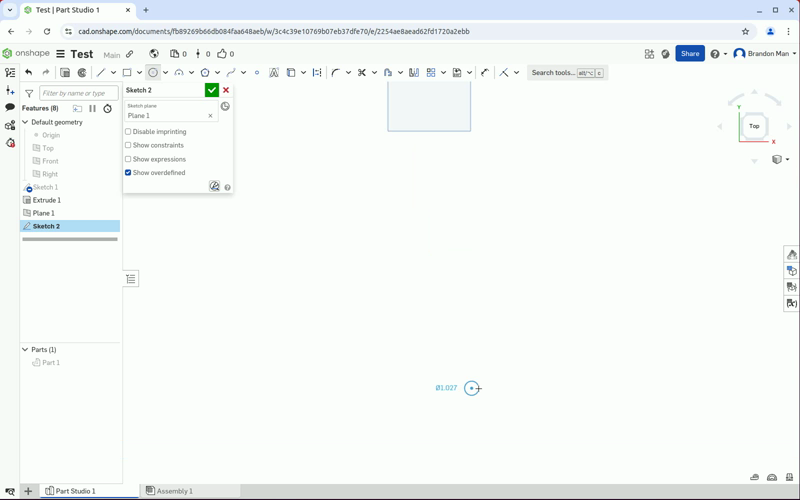
scroll(6)
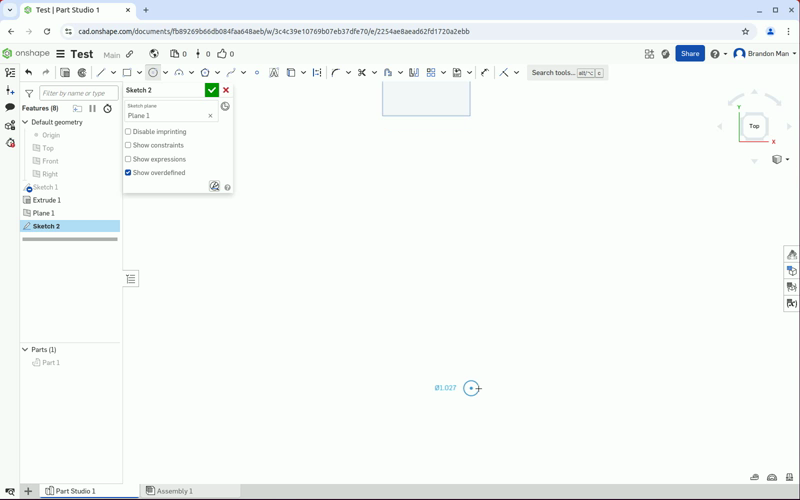
scroll(6)
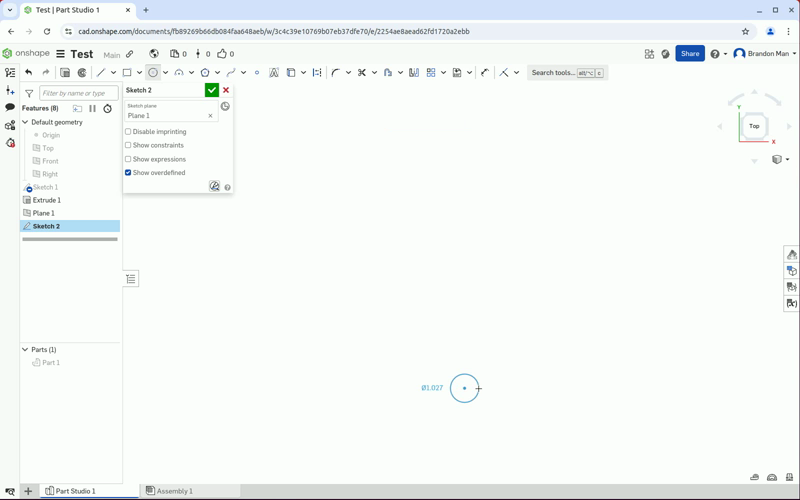
scroll(6)
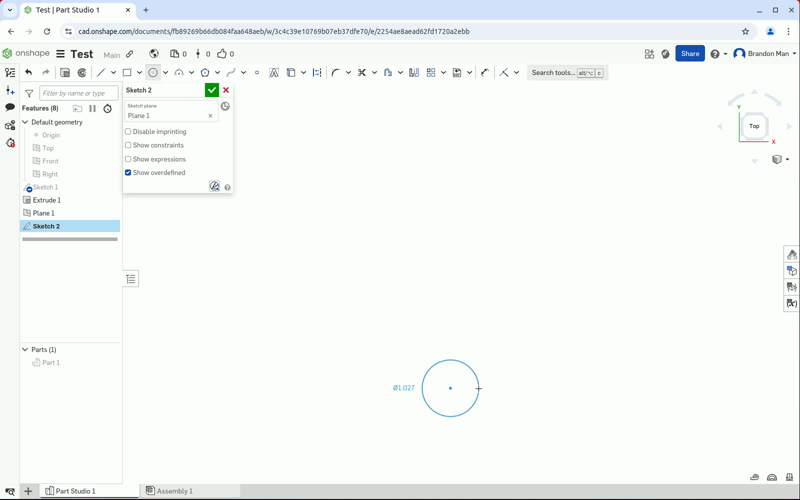
click(478, 388)
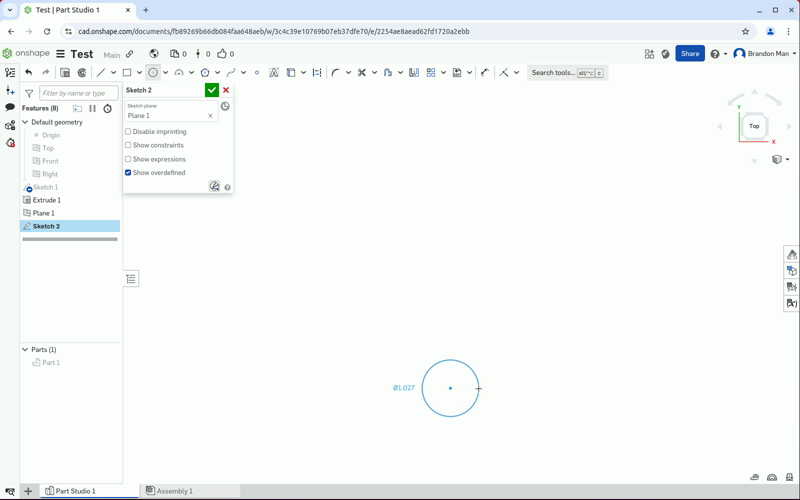
scroll(-6)
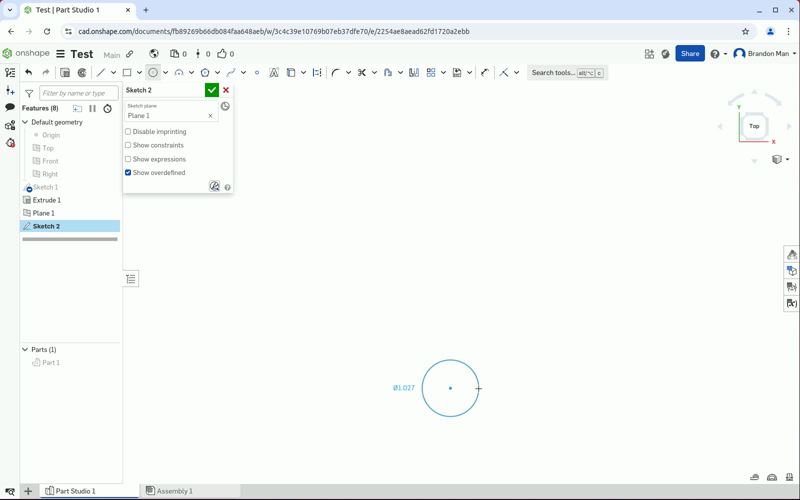
scroll(-6)
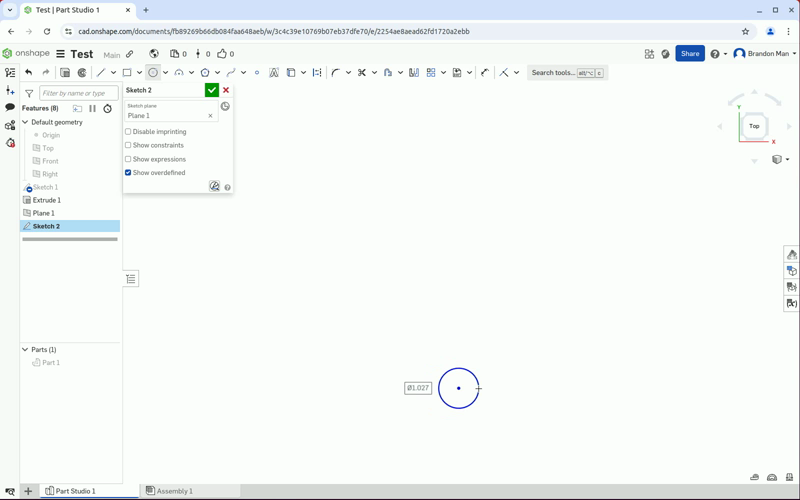
scroll(-6)
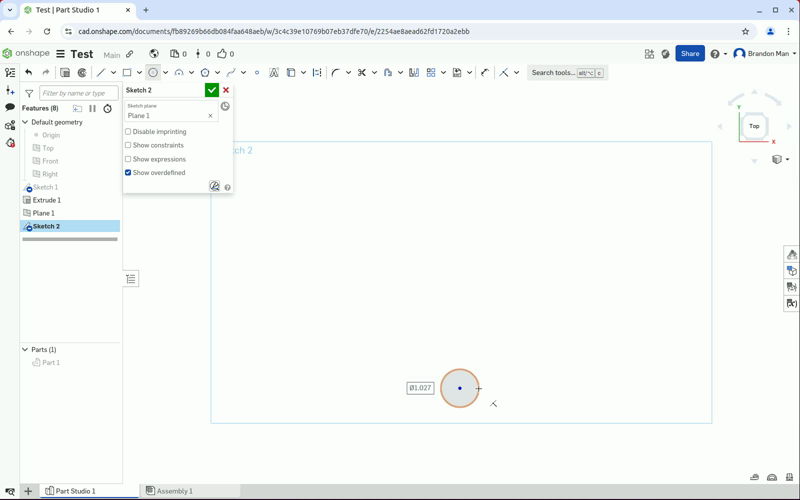
scroll(-6)
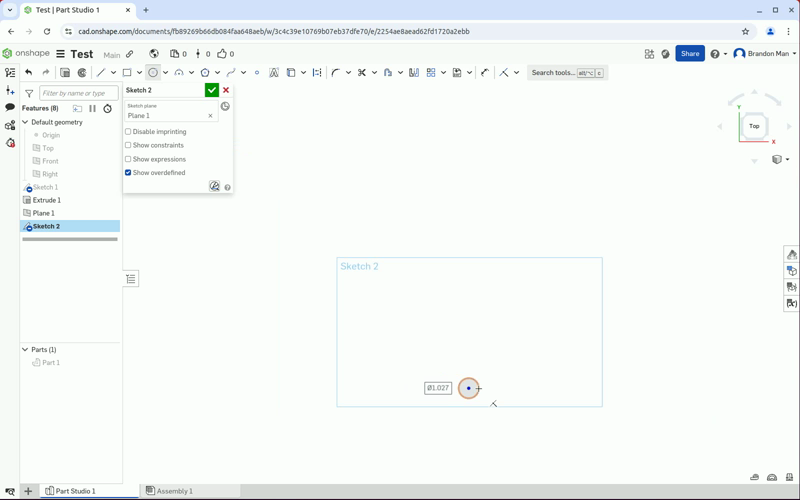
scroll(-6)
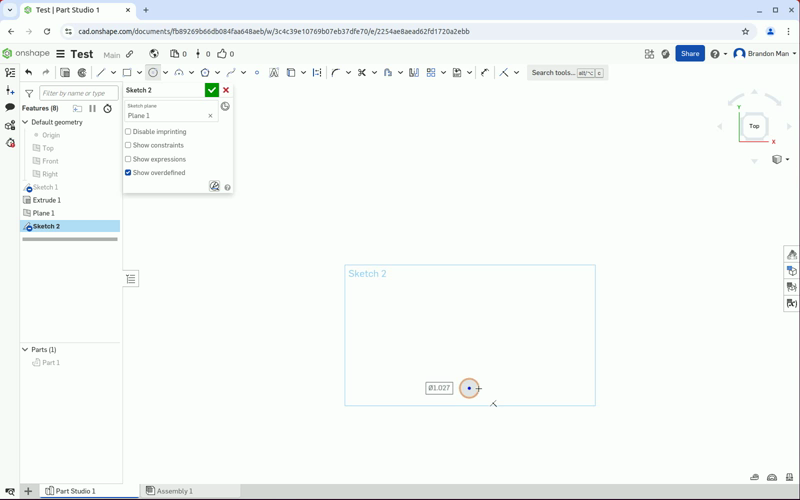
scroll(-6)
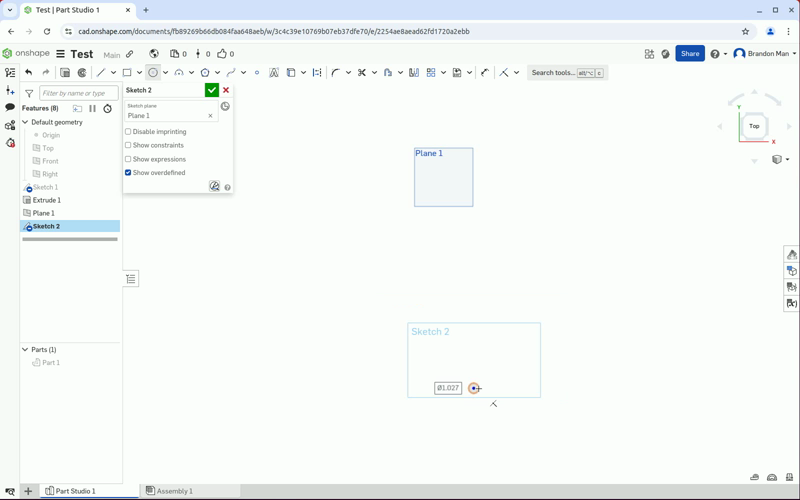
scroll(-6)
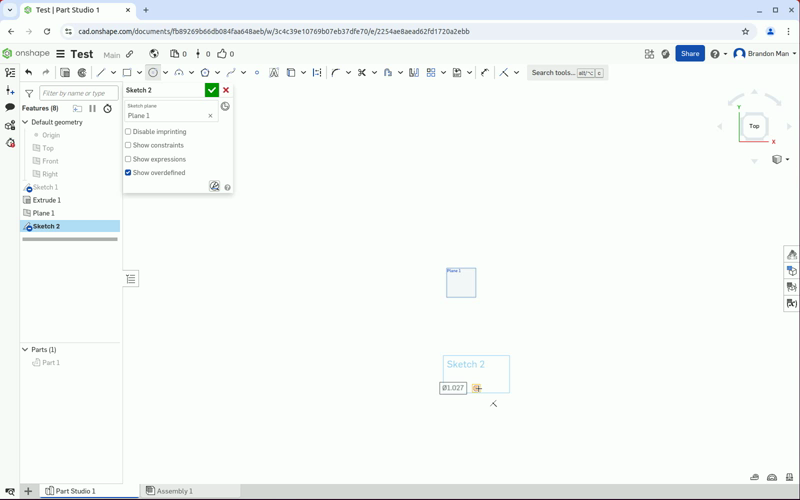
key(esc)
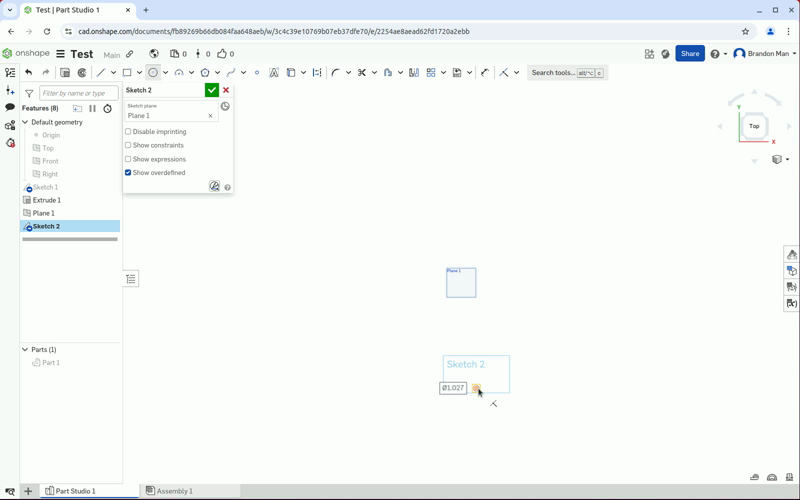
mouse_move(476, 387)
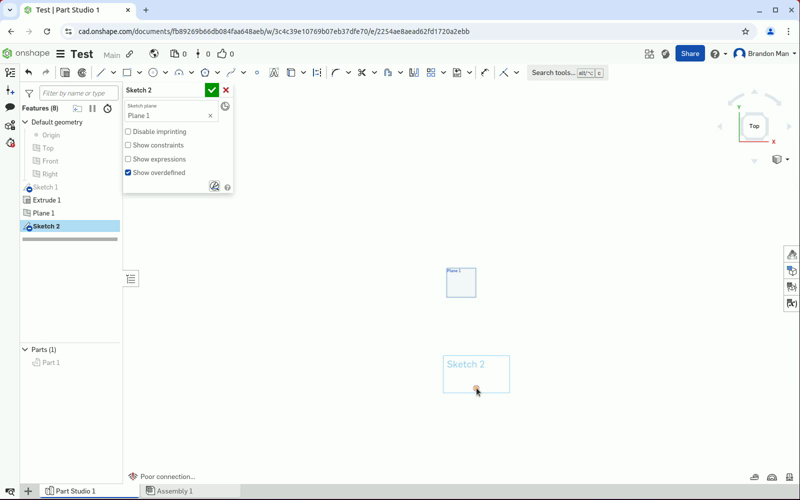
scroll(6)
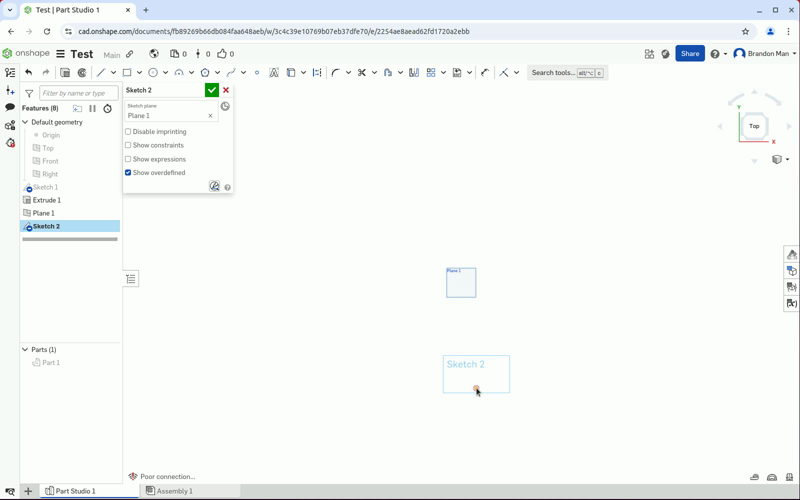
scroll(6)
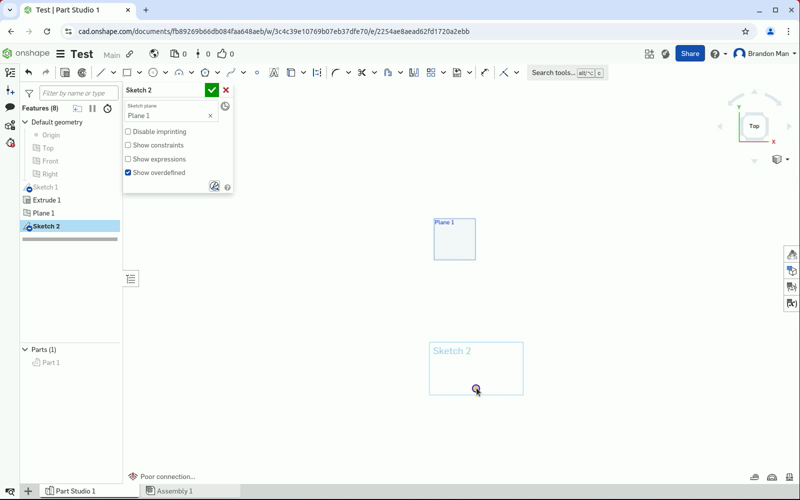
scroll(6)
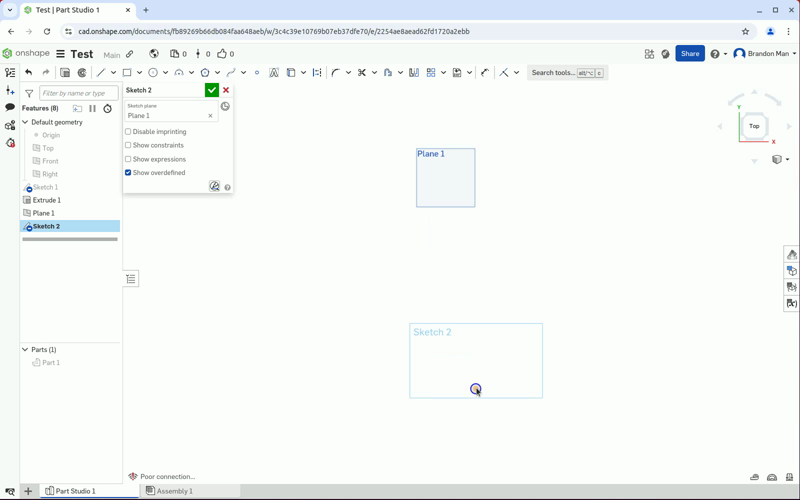
scroll(6)
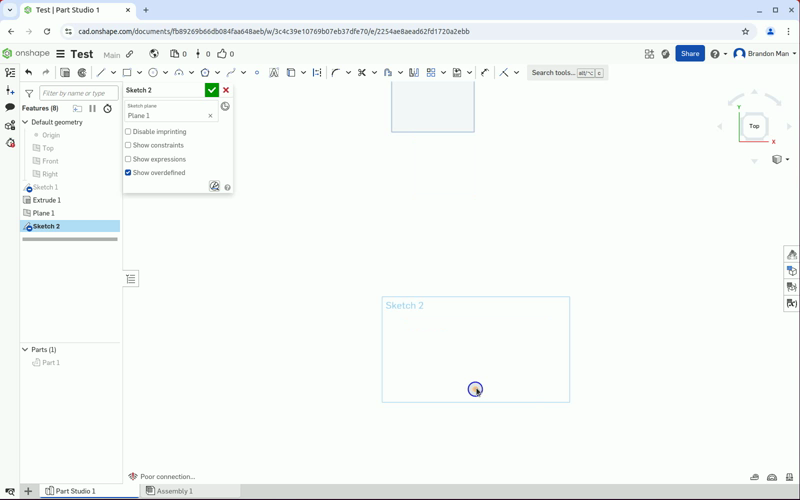
scroll(6)
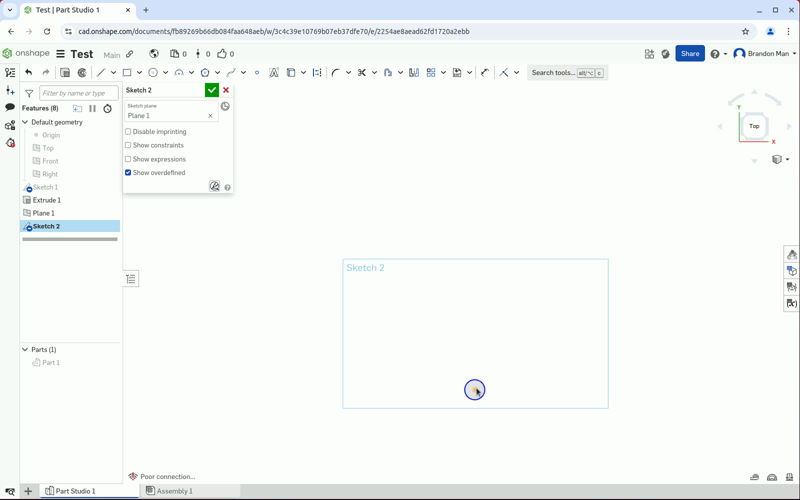
scroll(6)
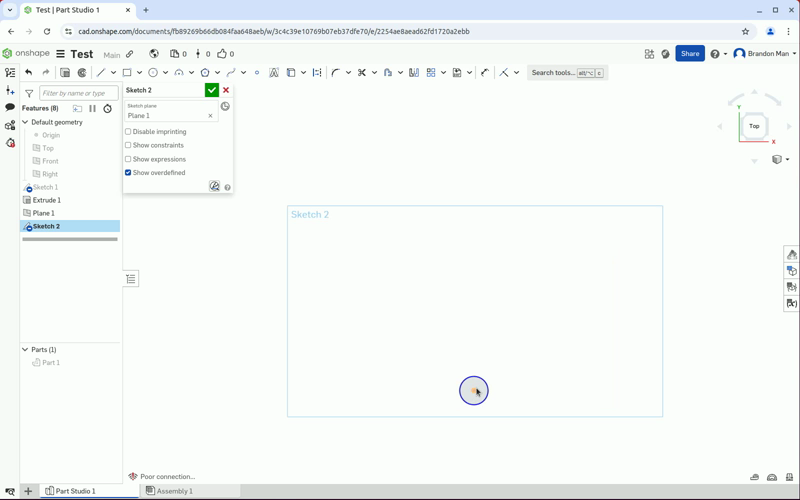
scroll(6)
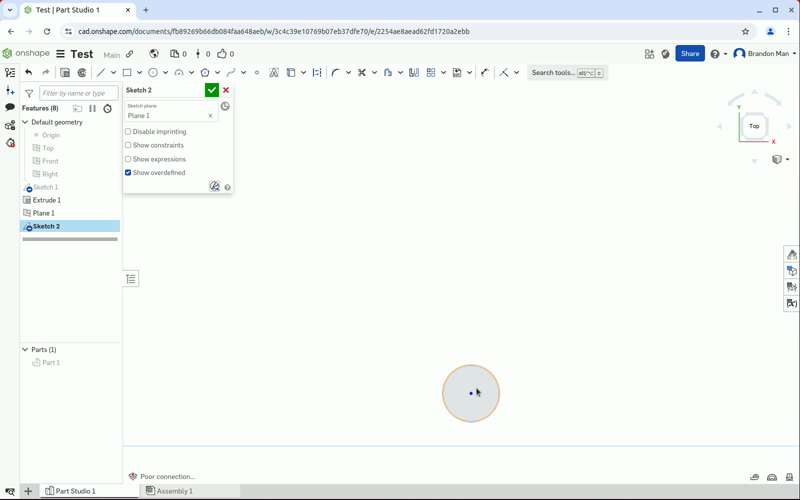
click(476, 387)
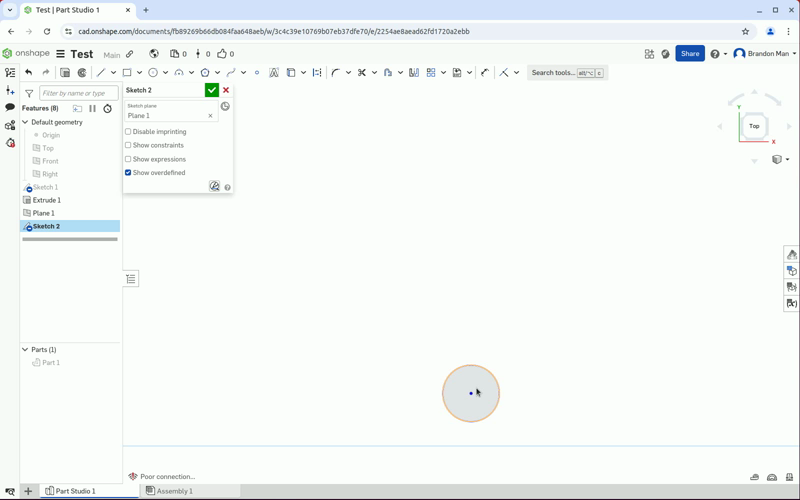
scroll(-6)
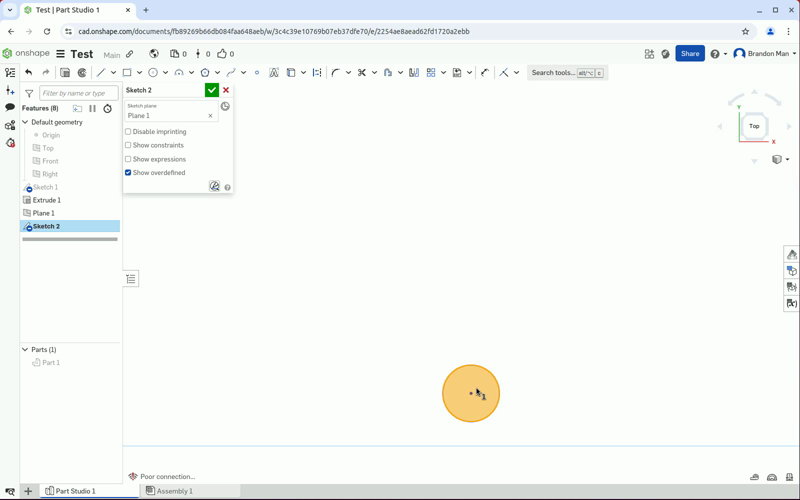
scroll(-6)
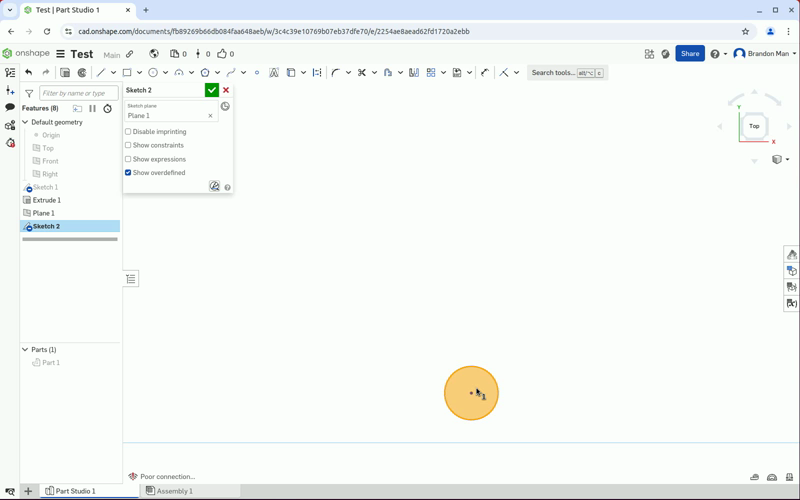
scroll(-6)
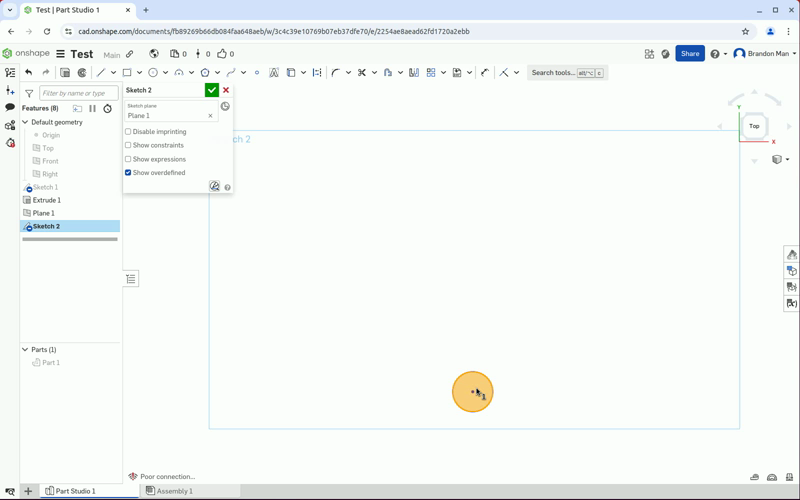
scroll(-6)
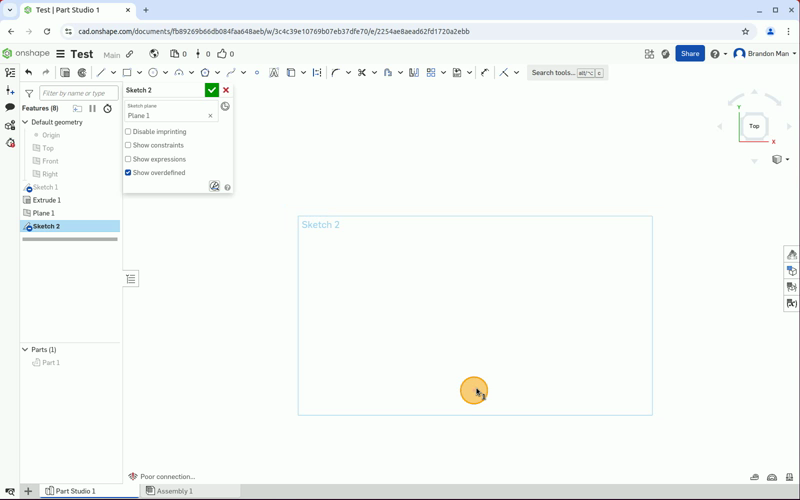
scroll(-6)
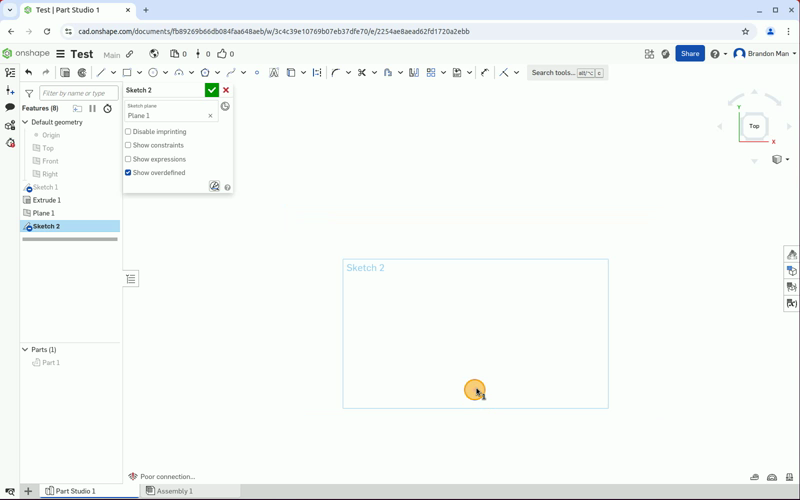
scroll(-6)
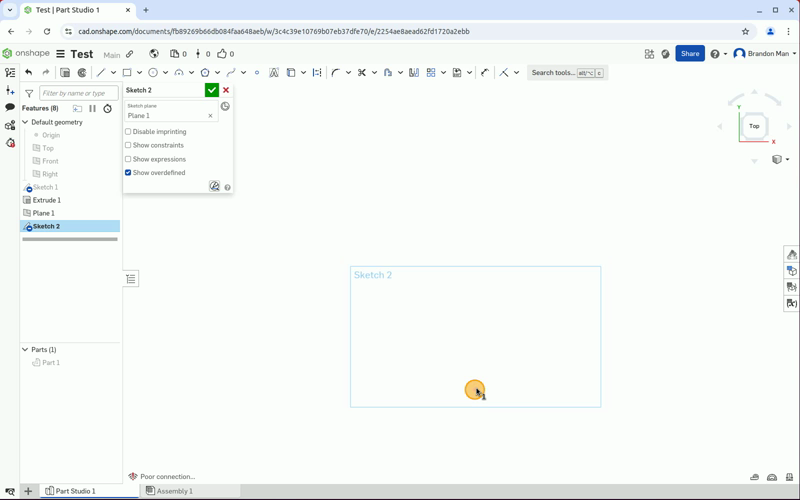
scroll(-6)
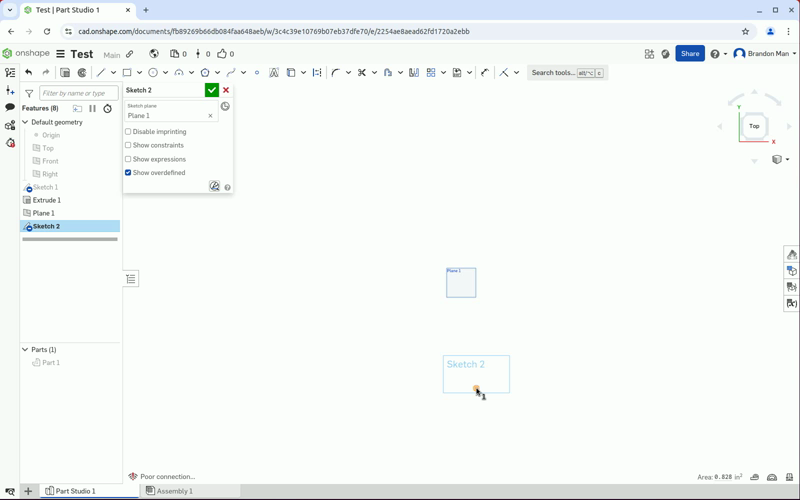
mouse_move(73, 352)
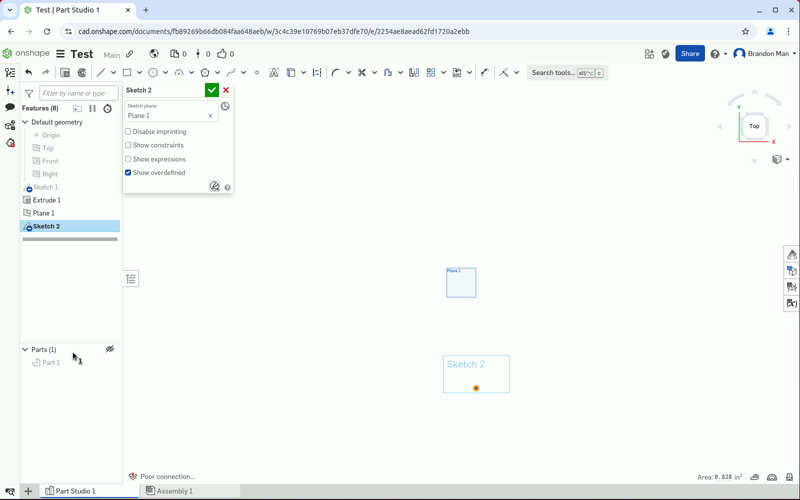
key(shift+y)
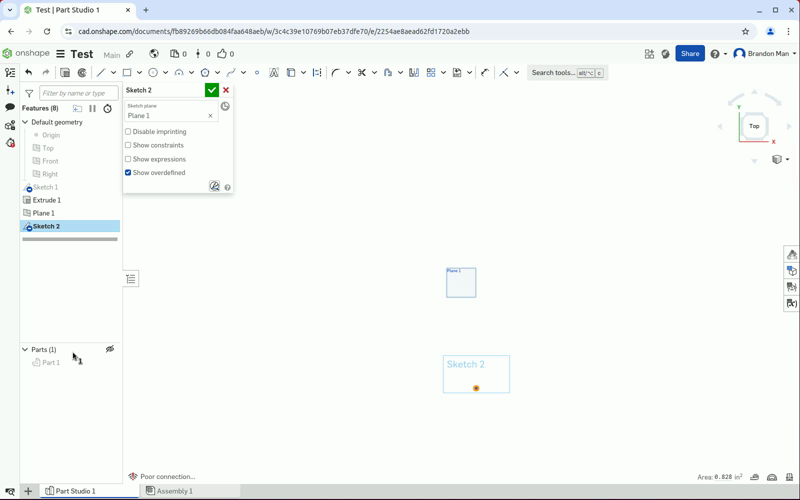
key(shift+e)
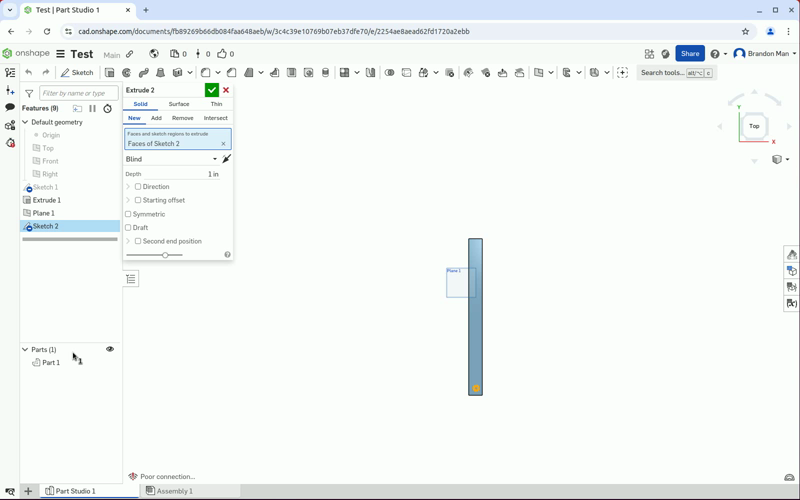
mouse_move(143, 106)
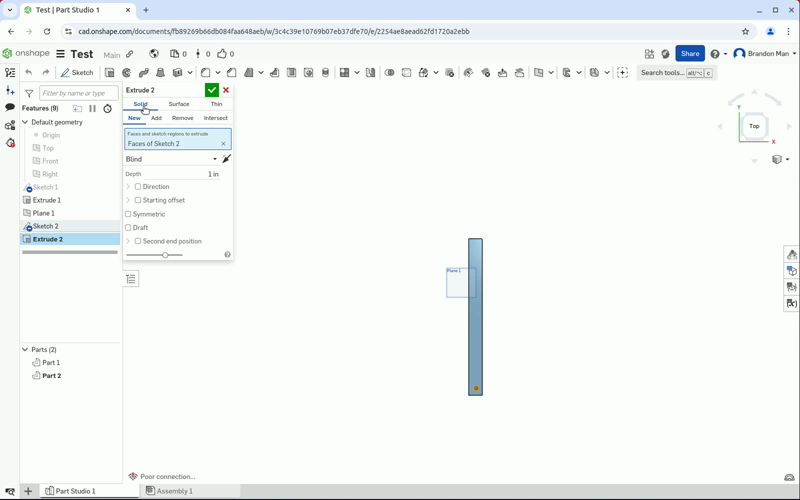
click(143, 106)
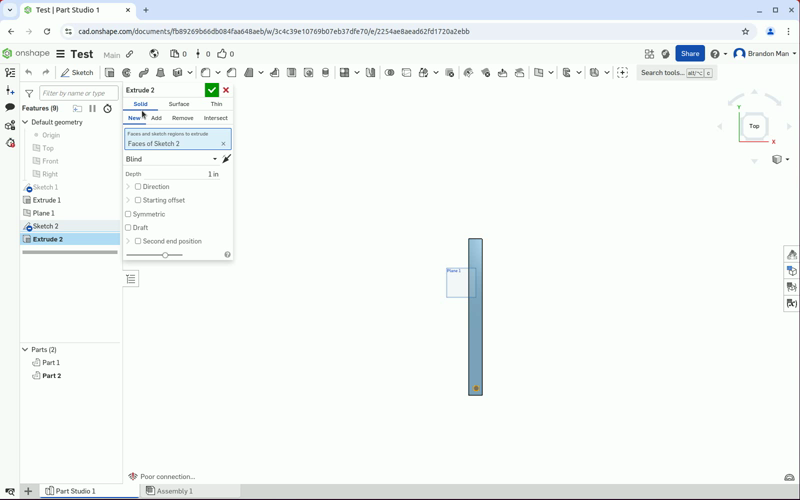
mouse_move(137, 120)
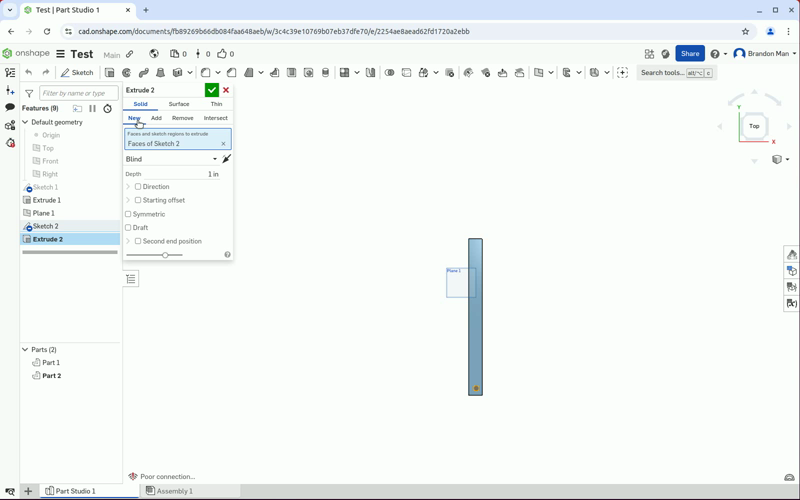
click(137, 120)
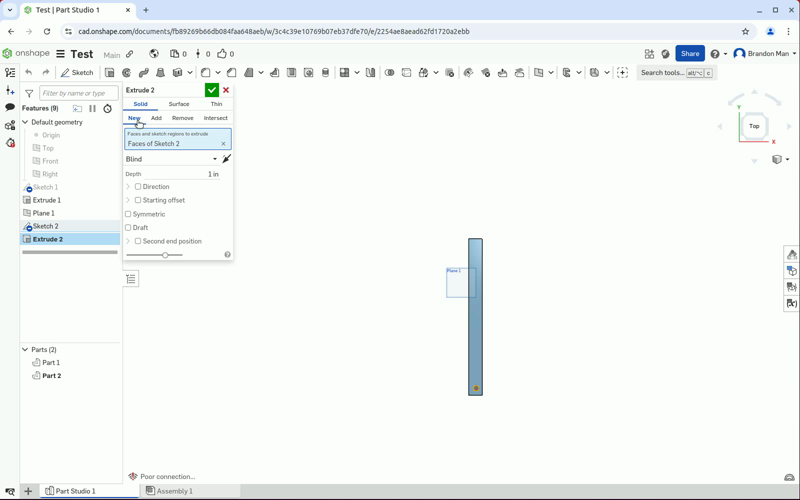
key(tab, 4)
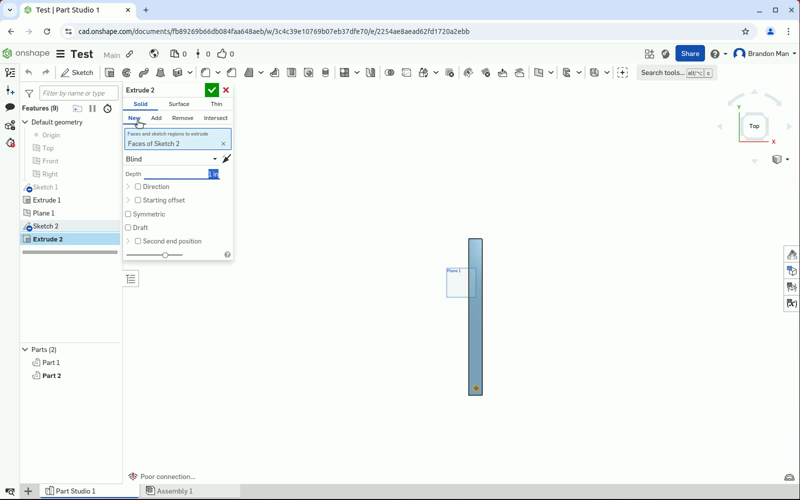
text(16.128)
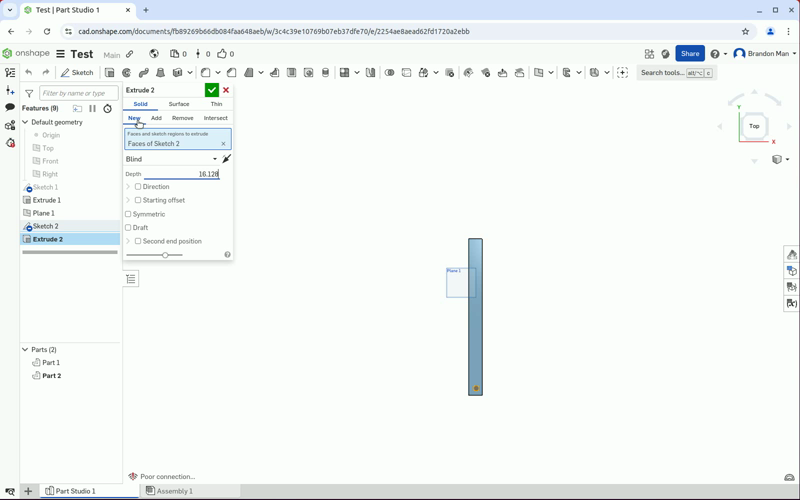
key(enter)
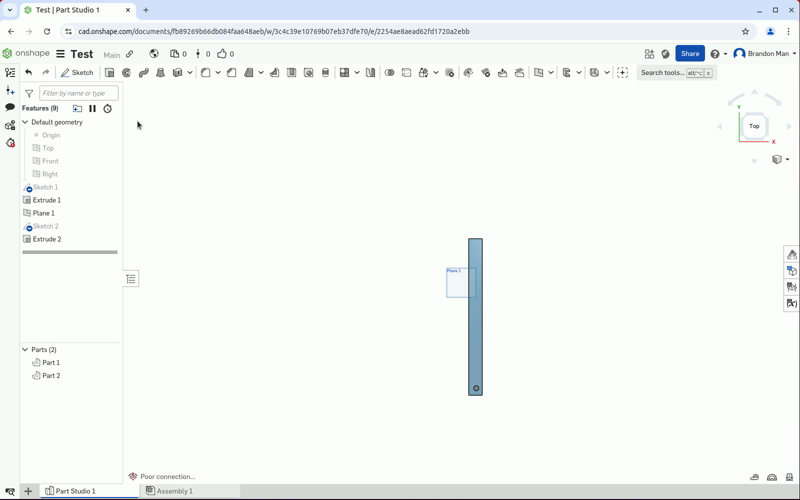
key(shift+h)
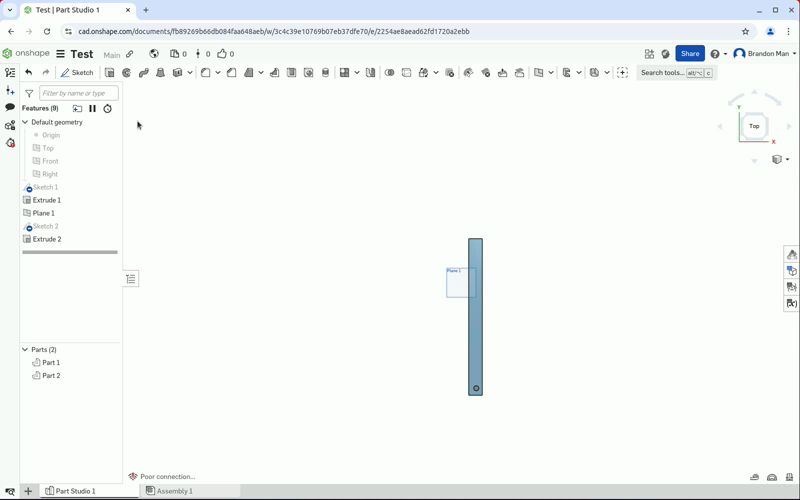
key(shift+h)
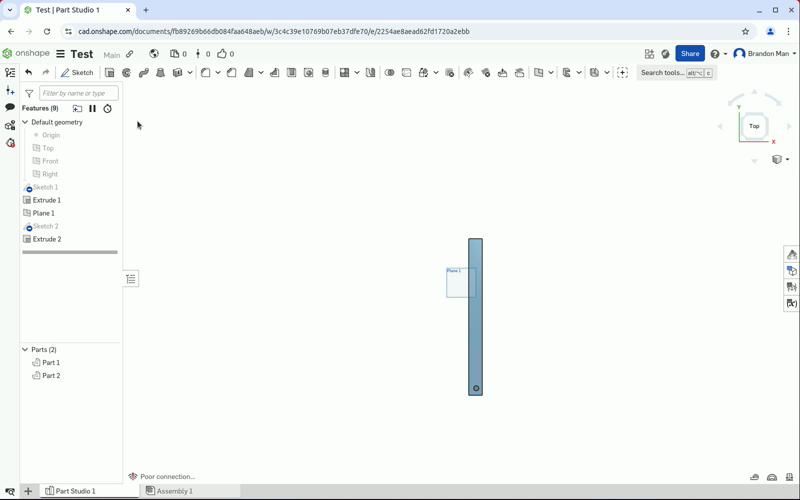
mouse_move(73, 189)
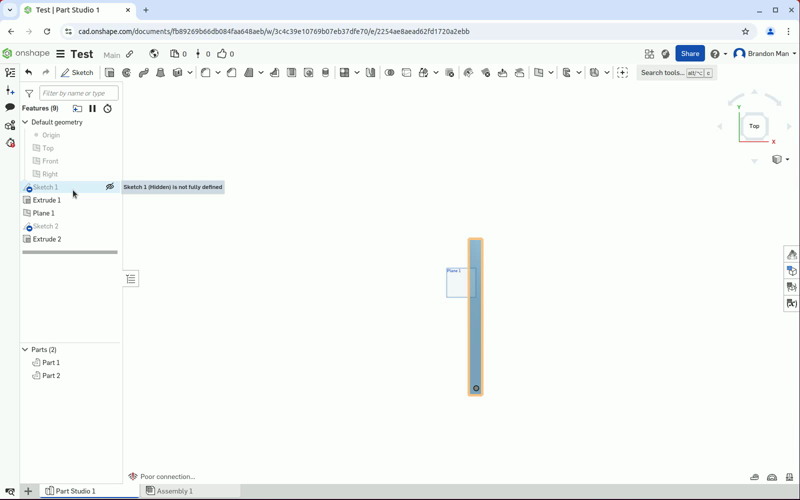
click(73, 189)
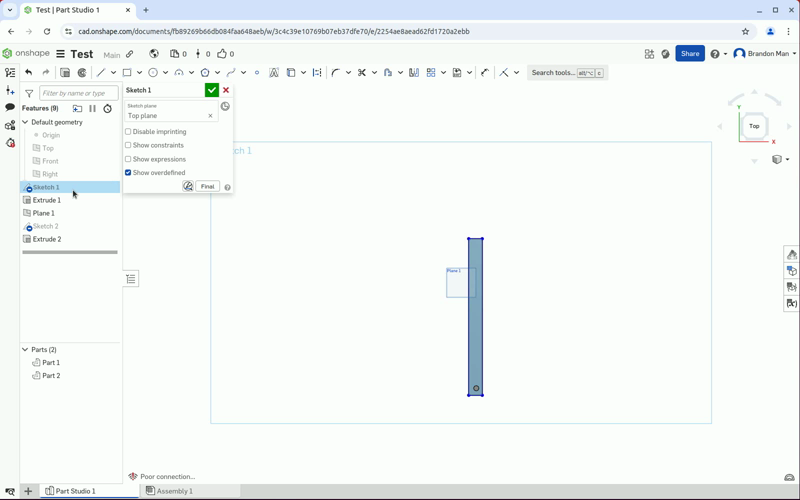
mouse_move(229, 92)
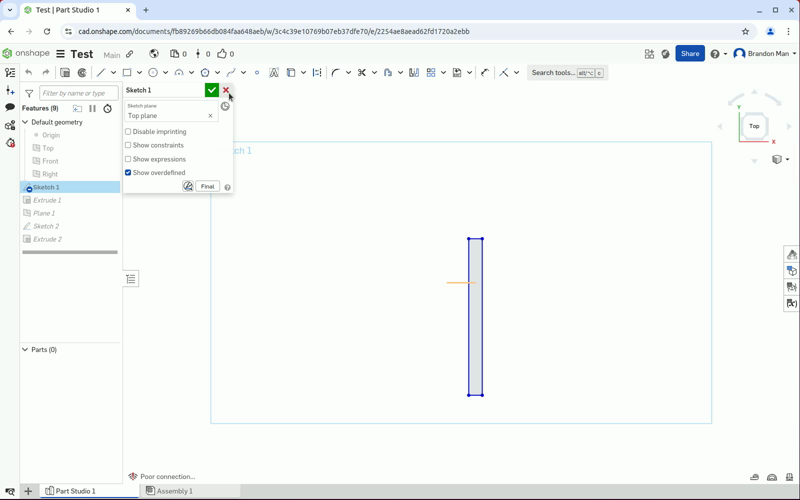
click(229, 92)
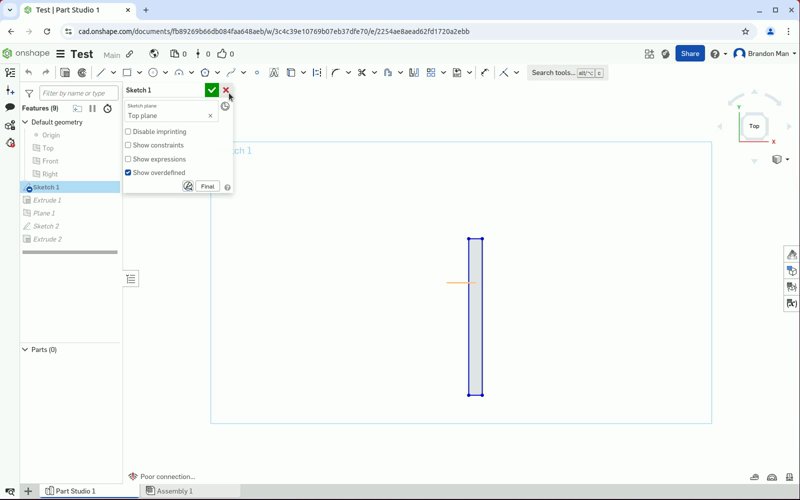
key(shift+s)
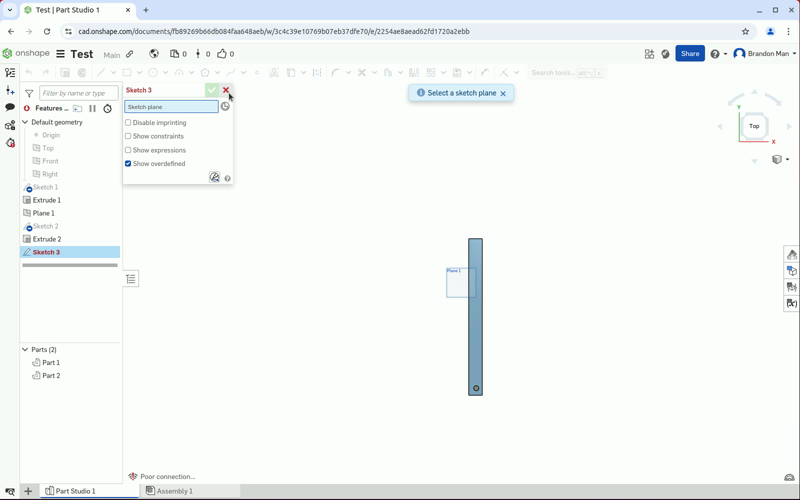
mouse_move(73, 215)
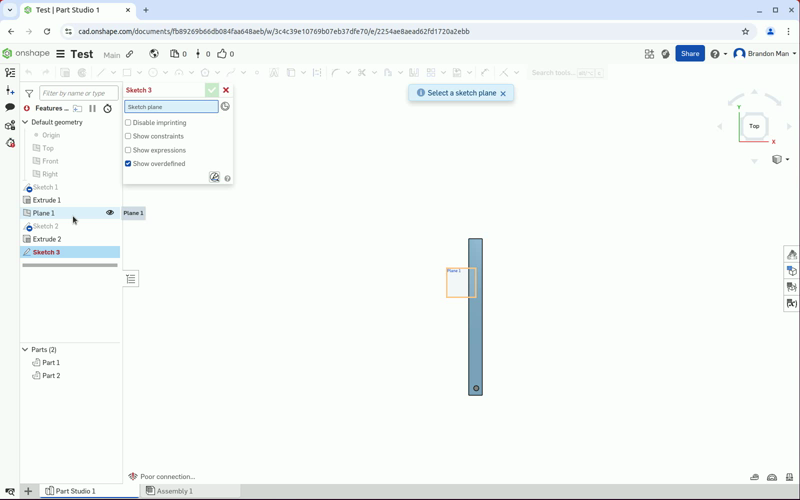
click(73, 215)
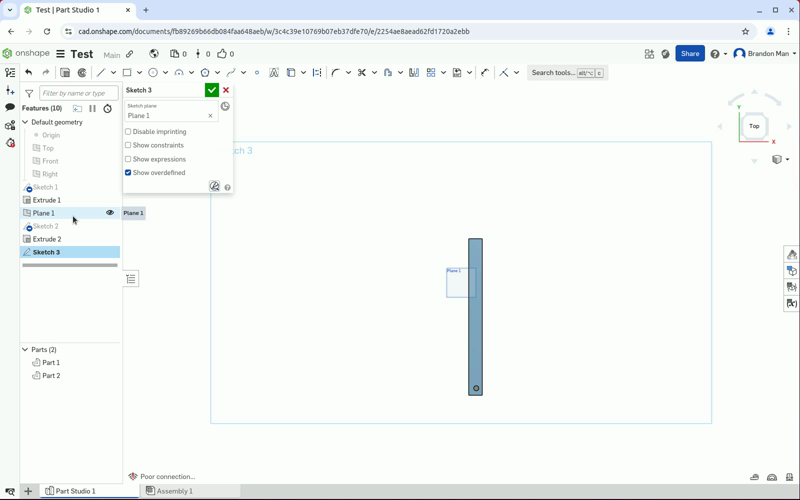
mouse_move(73, 352)
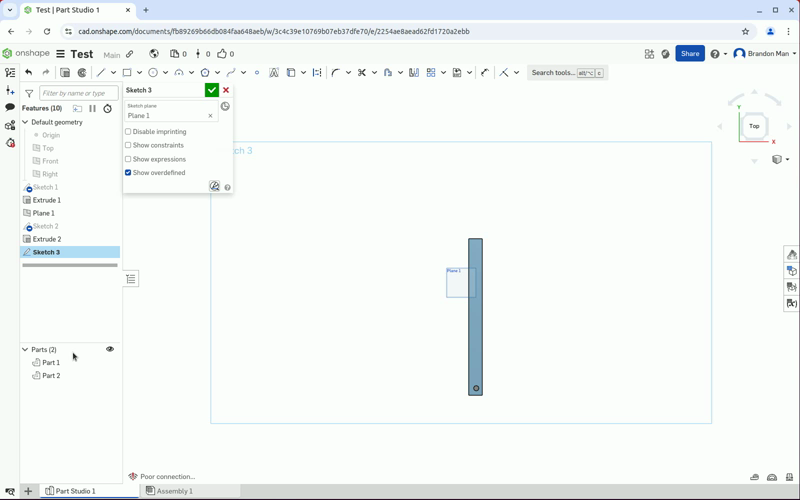
key(y)
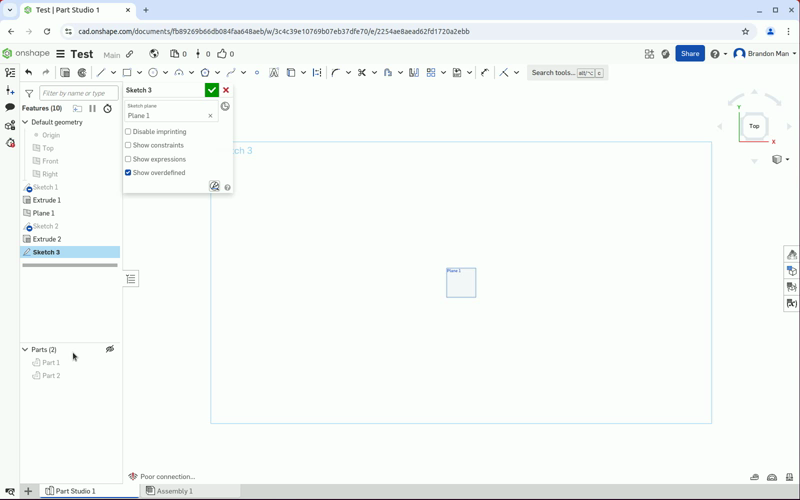
key(c)
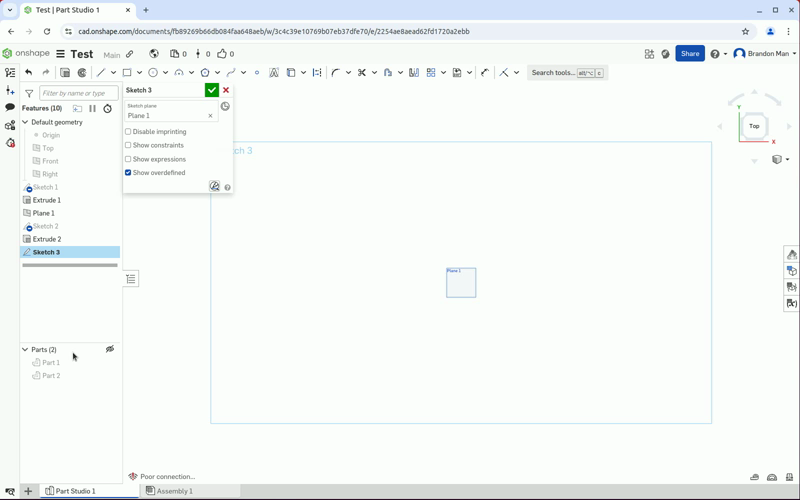
key_down(shift)
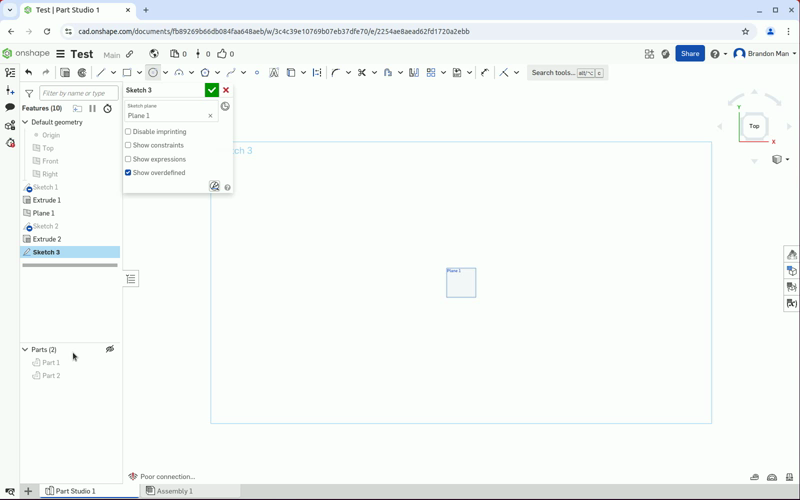
mouse_move(476, 244)
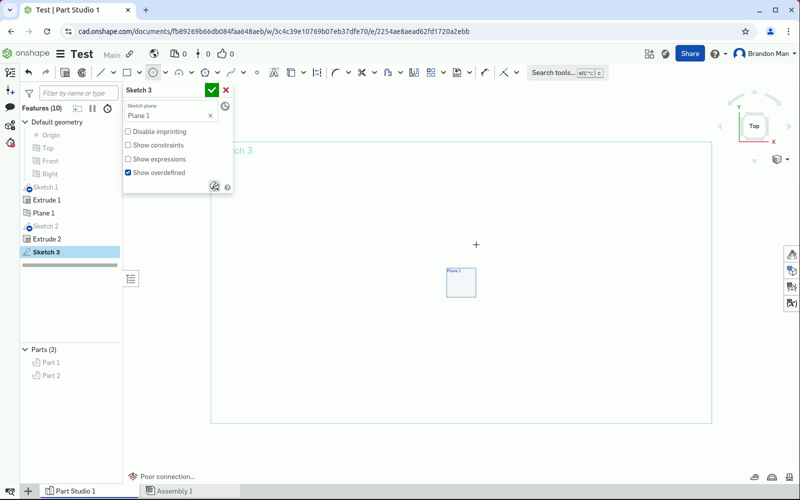
click(476, 244)
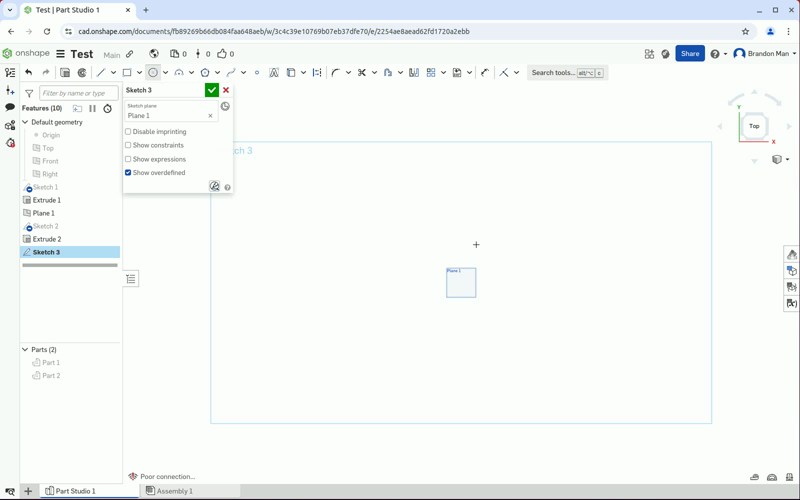
key_up(shift)
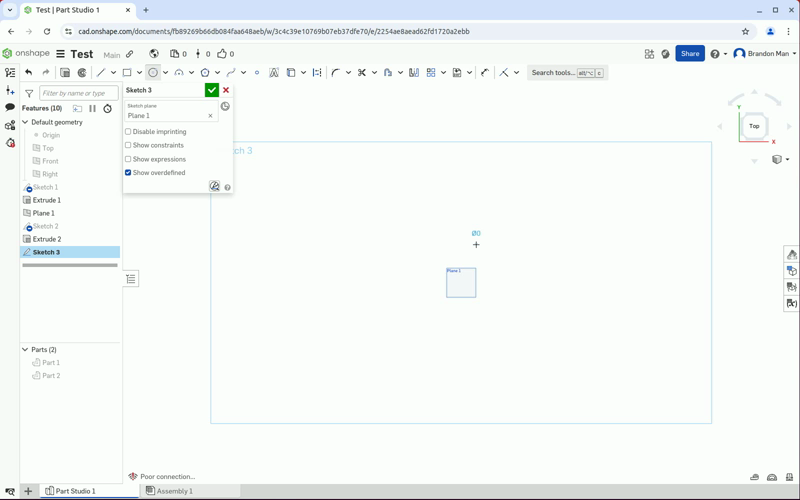
mouse_move(478, 244)
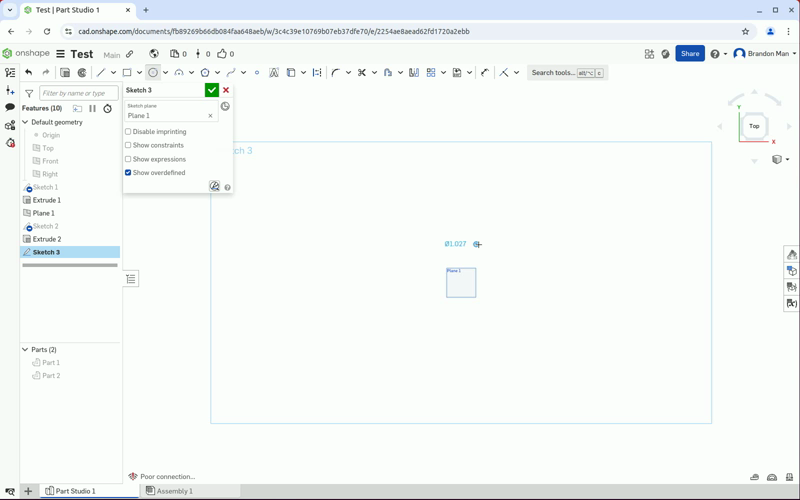
scroll(6)
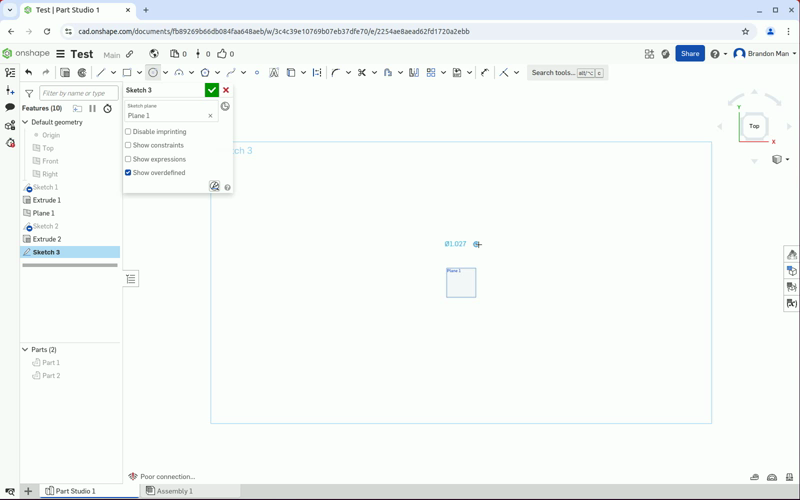
scroll(6)
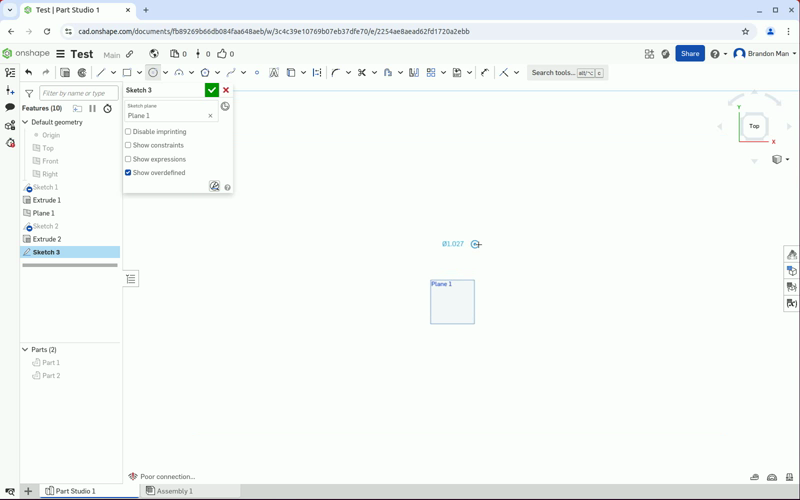
scroll(6)
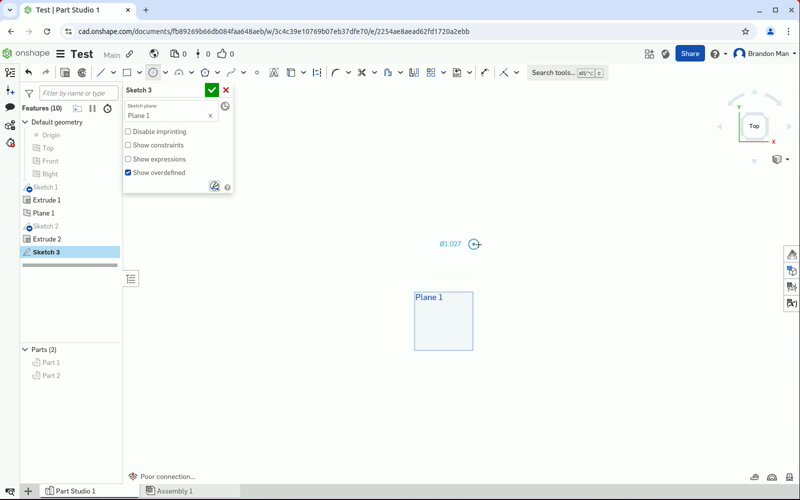
scroll(6)
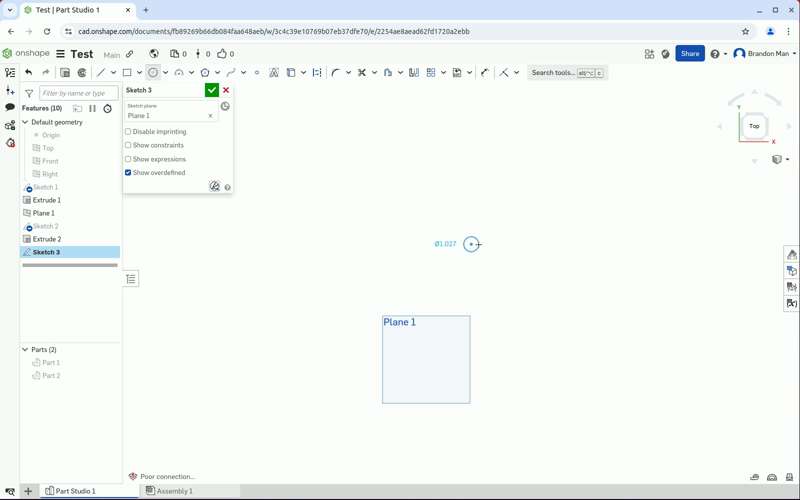
scroll(6)
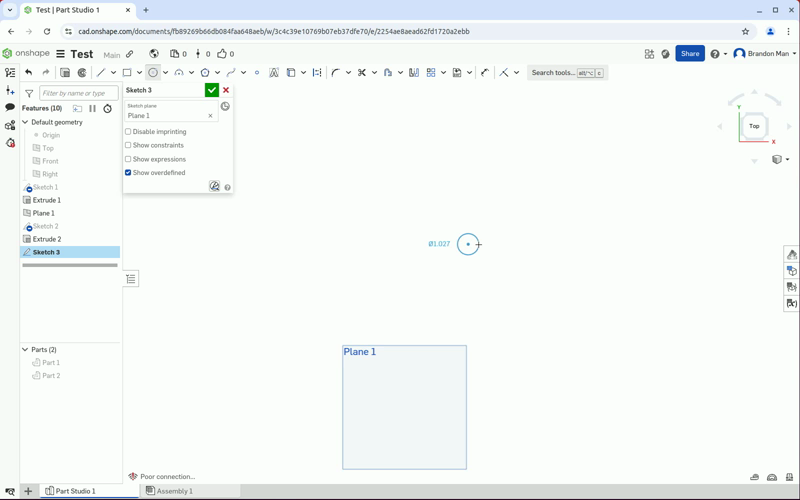
scroll(6)
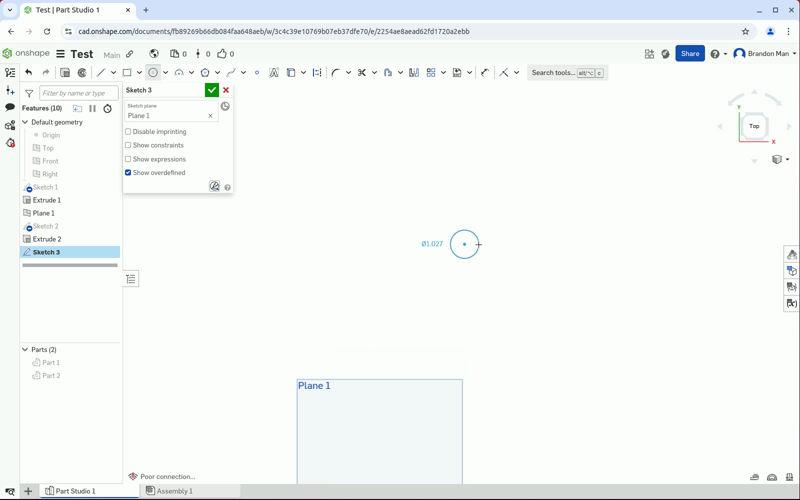
scroll(6)
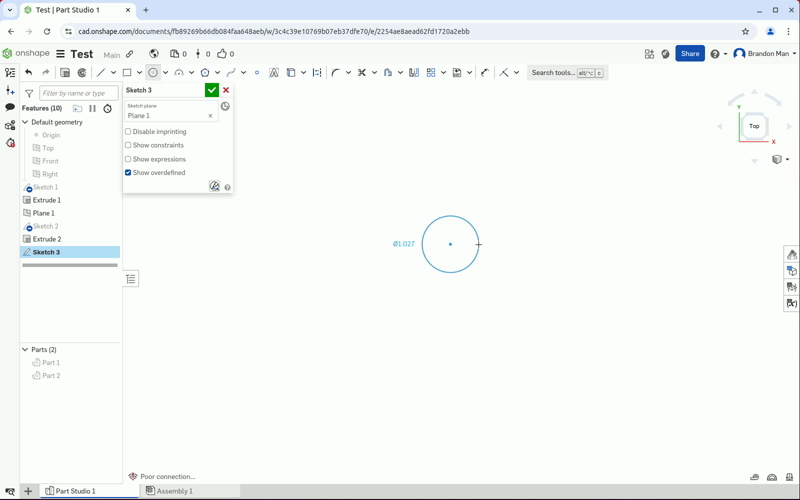
click(478, 244)
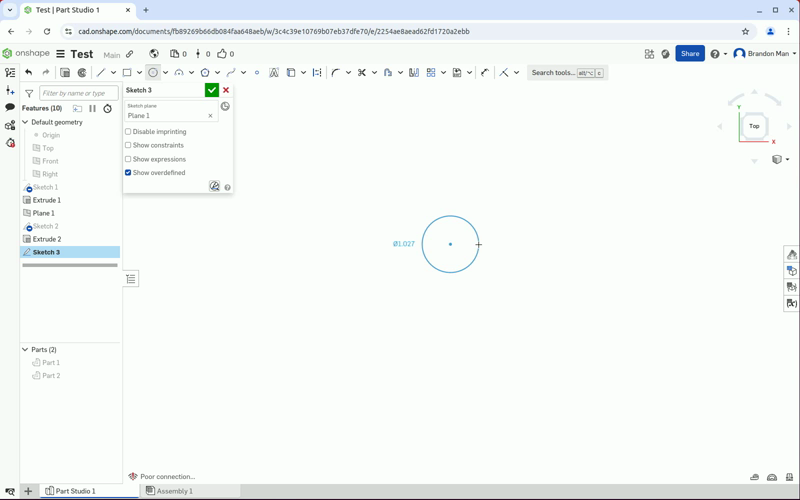
scroll(-6)
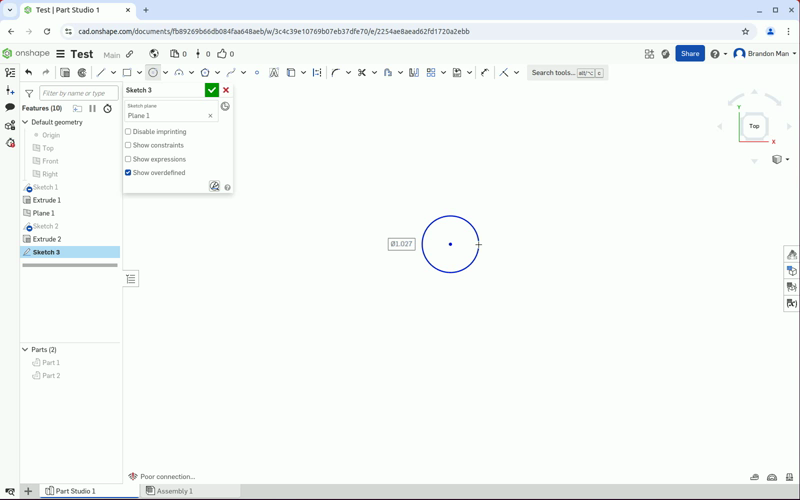
scroll(-6)
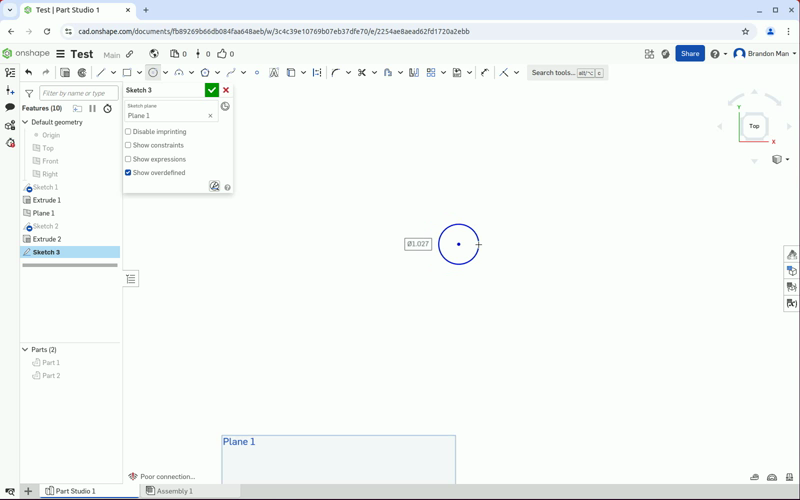
scroll(-6)
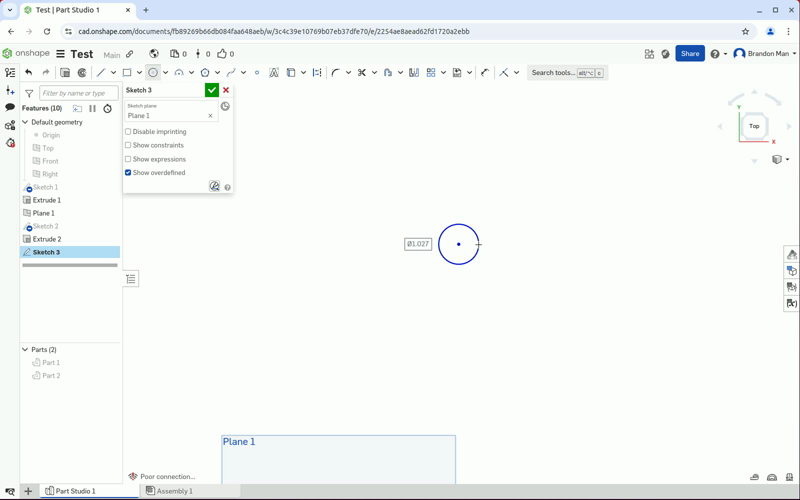
scroll(-6)
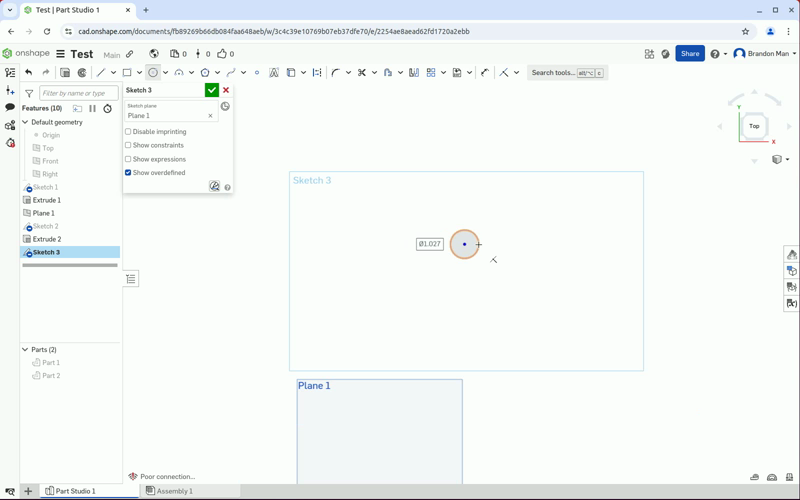
scroll(-6)
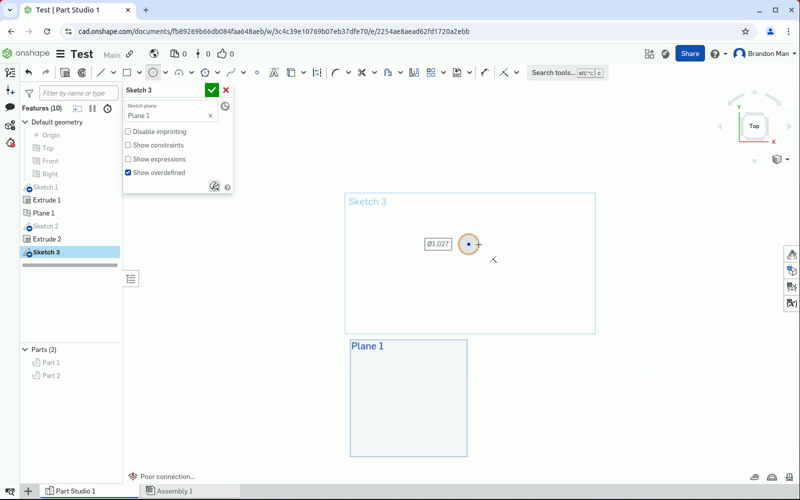
scroll(-6)
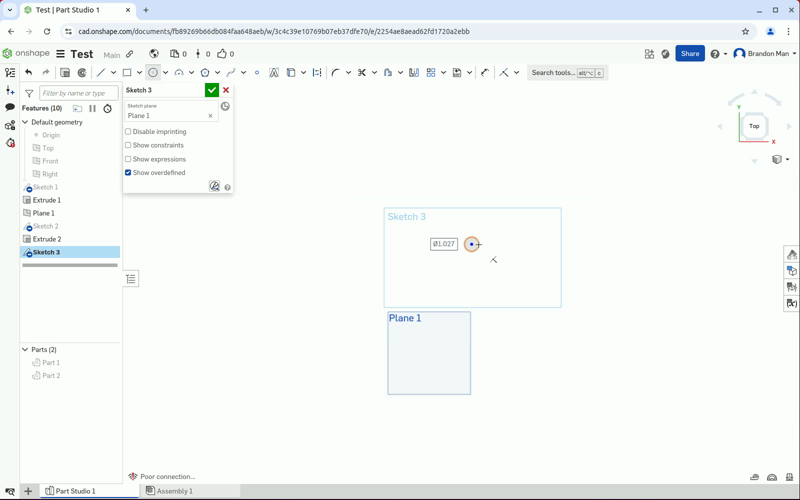
scroll(-6)
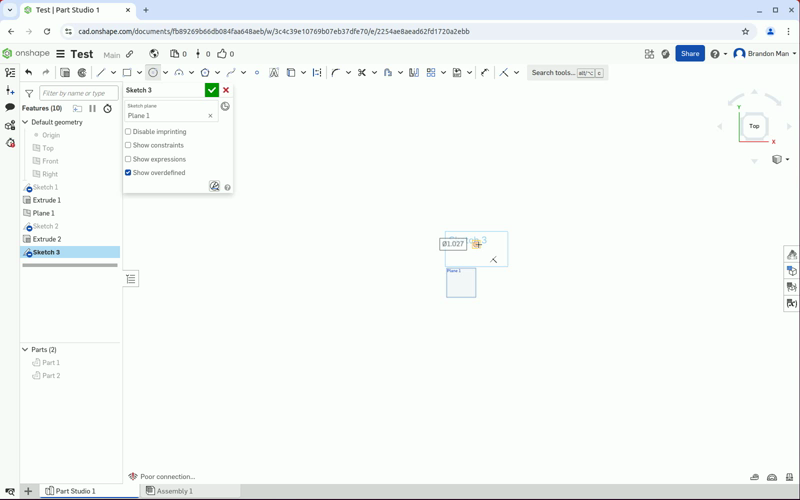
key(esc)
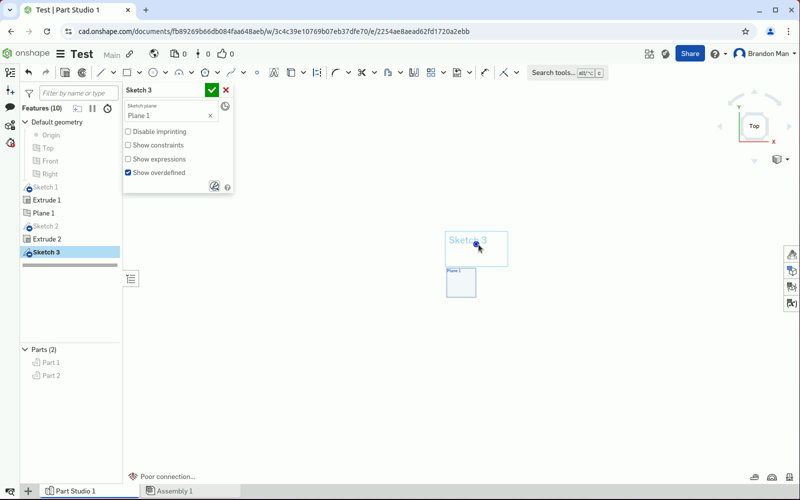
mouse_move(476, 242)
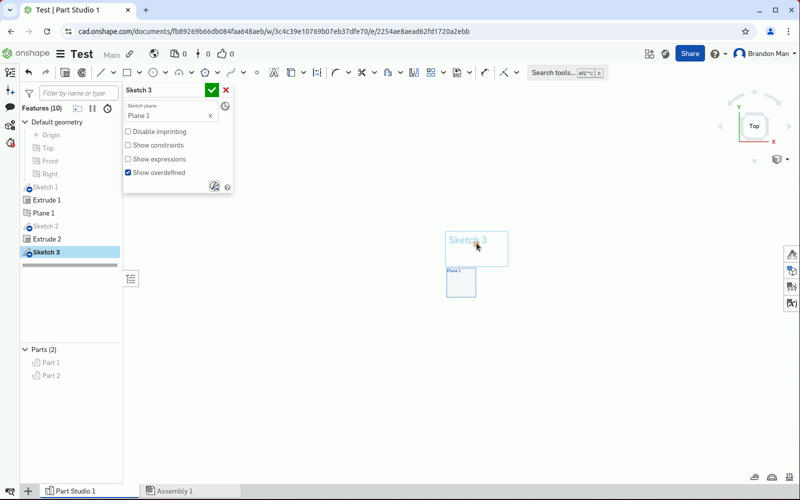
scroll(6)
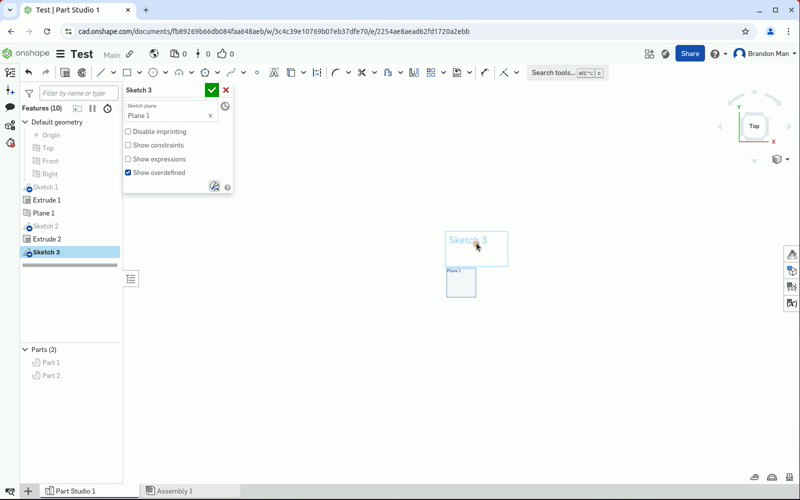
scroll(6)
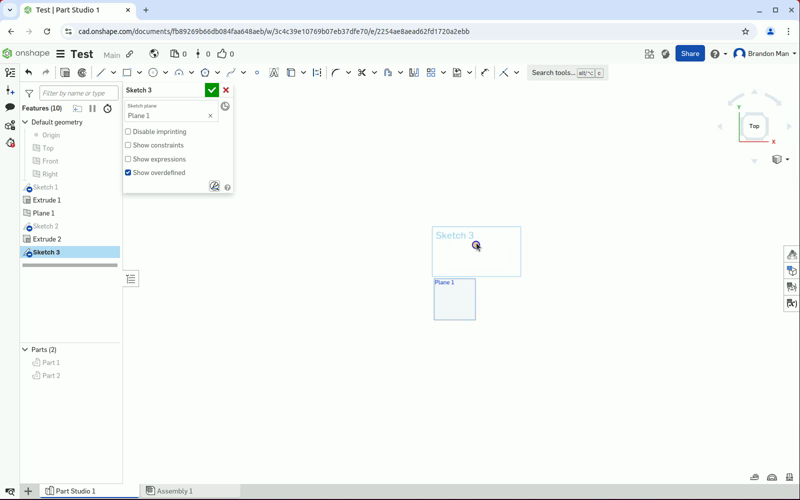
scroll(6)
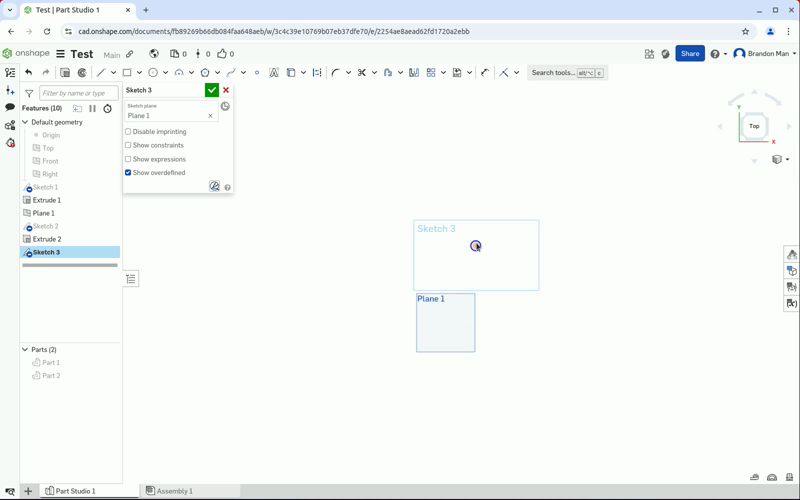
scroll(6)
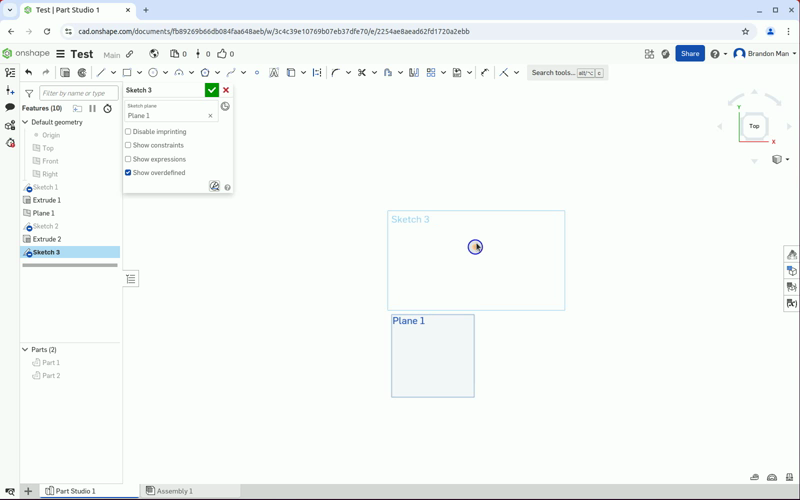
scroll(6)
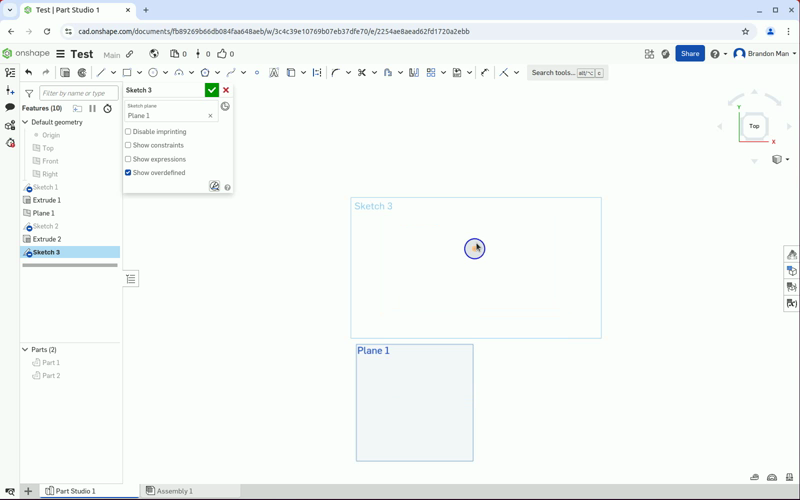
scroll(6)
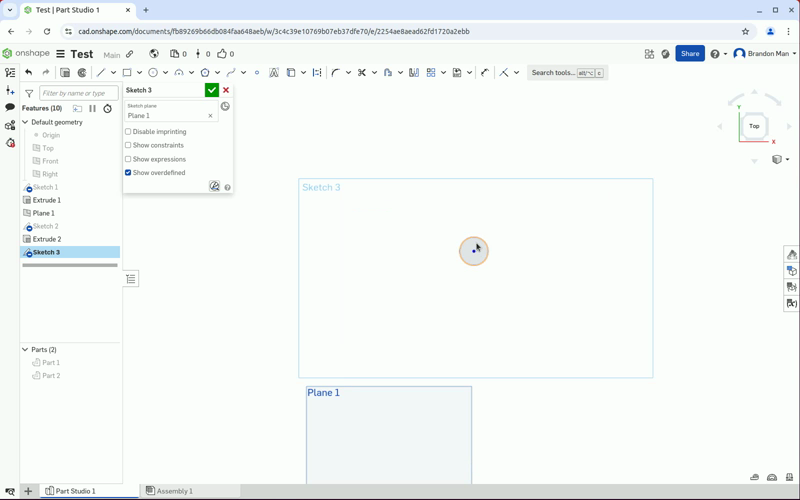
scroll(6)
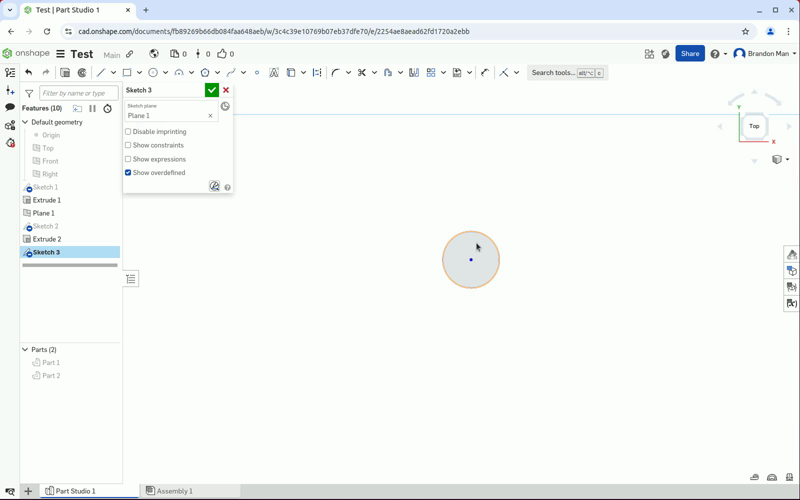
click(476, 242)
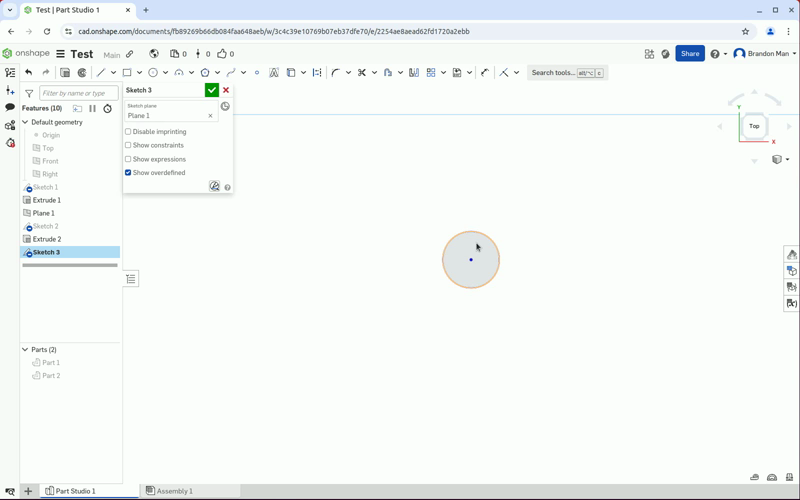
scroll(-6)
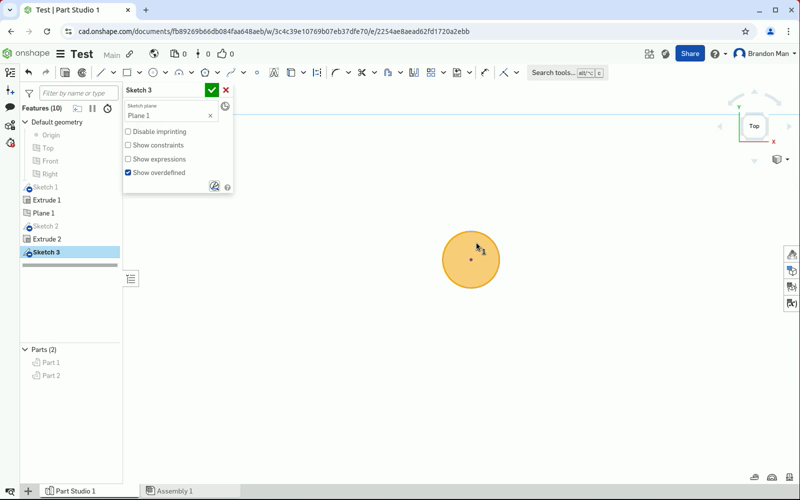
scroll(-6)
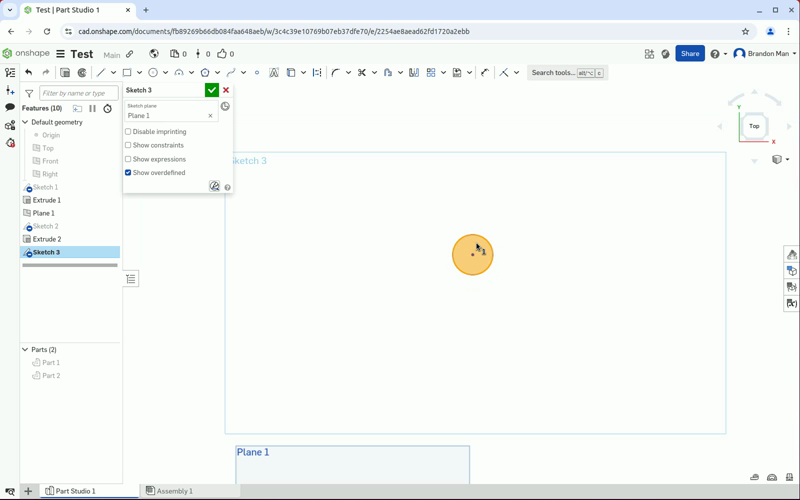
scroll(-6)
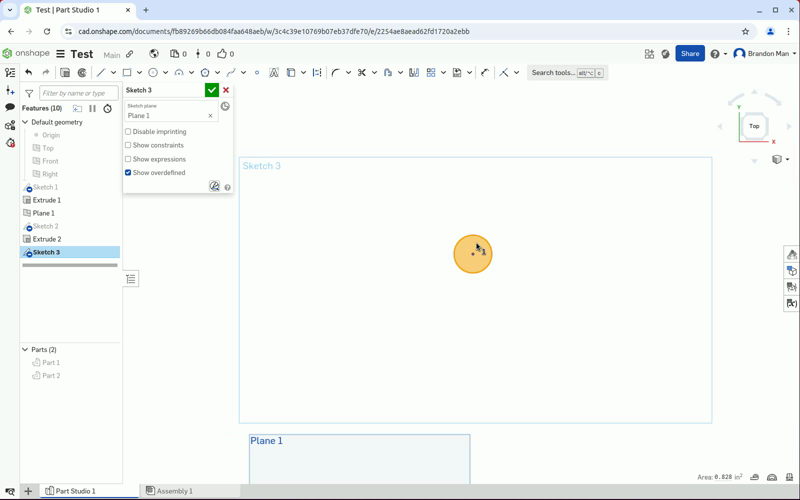
scroll(-6)
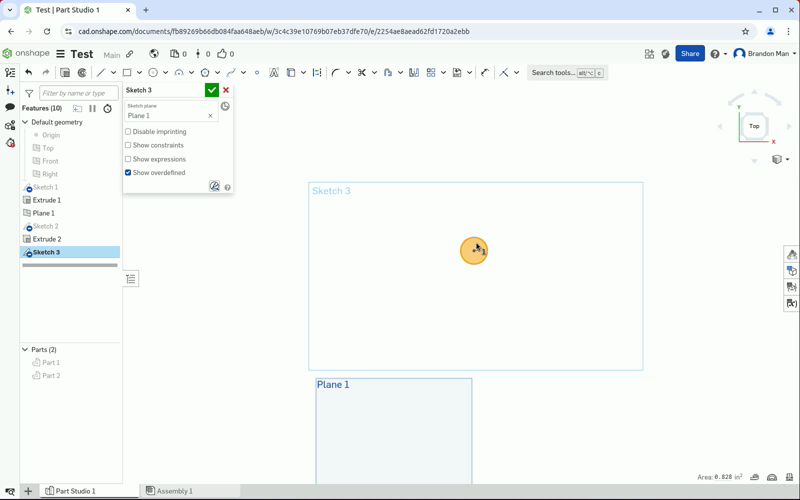
scroll(-6)
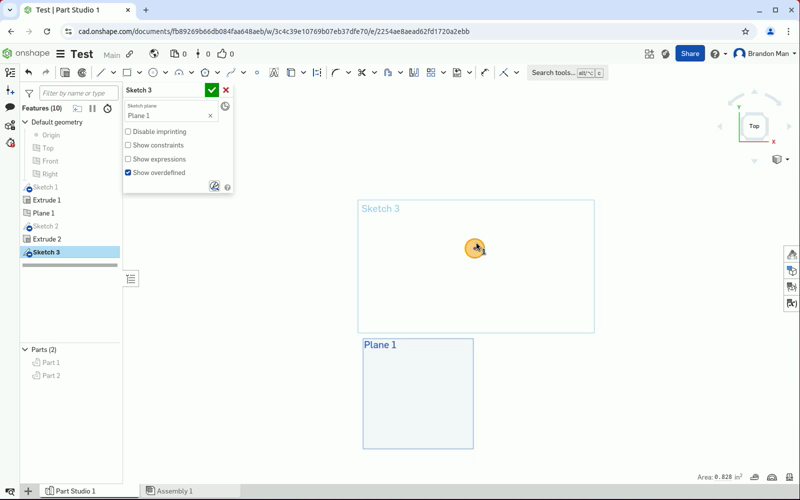
scroll(-6)
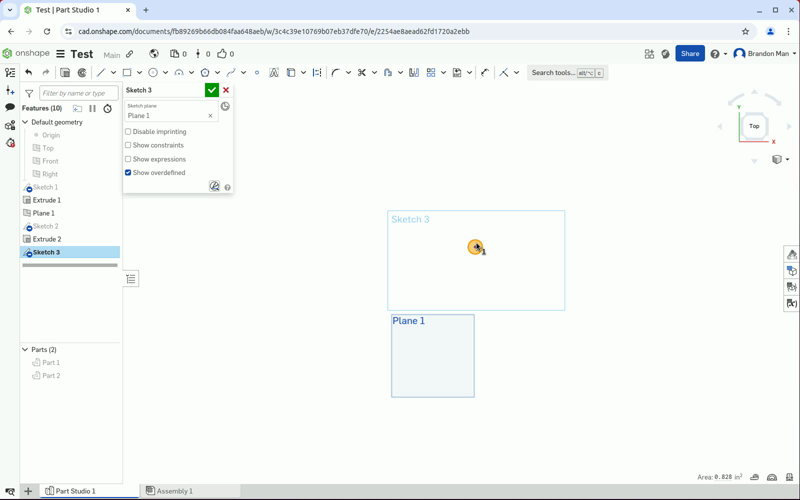
scroll(-6)
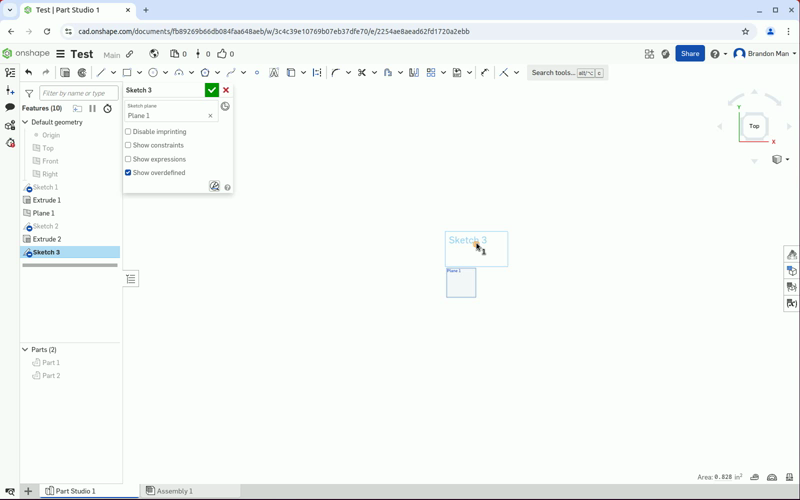
mouse_move(73, 352)
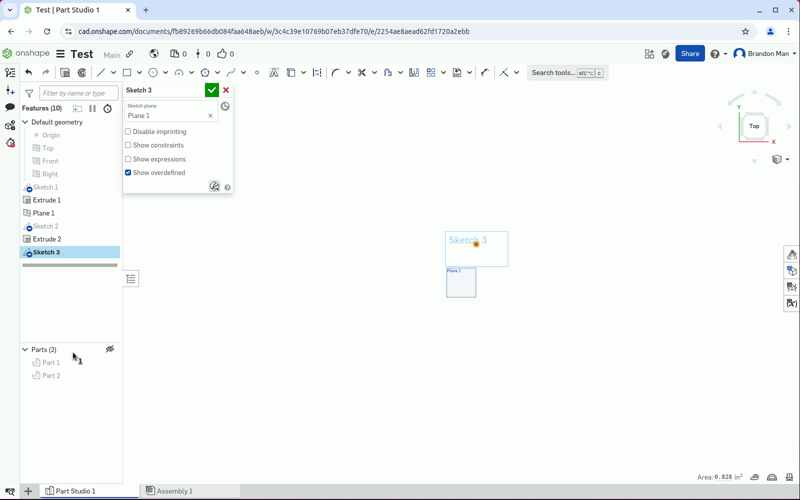
key(shift+y)
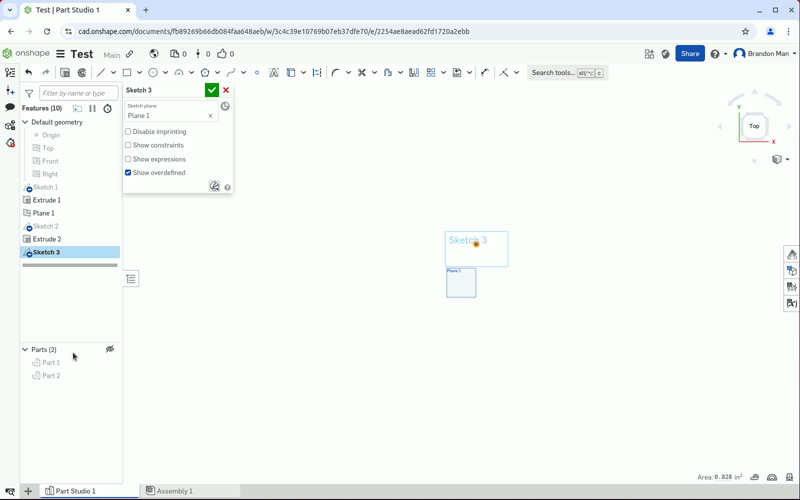
key(shift+e)
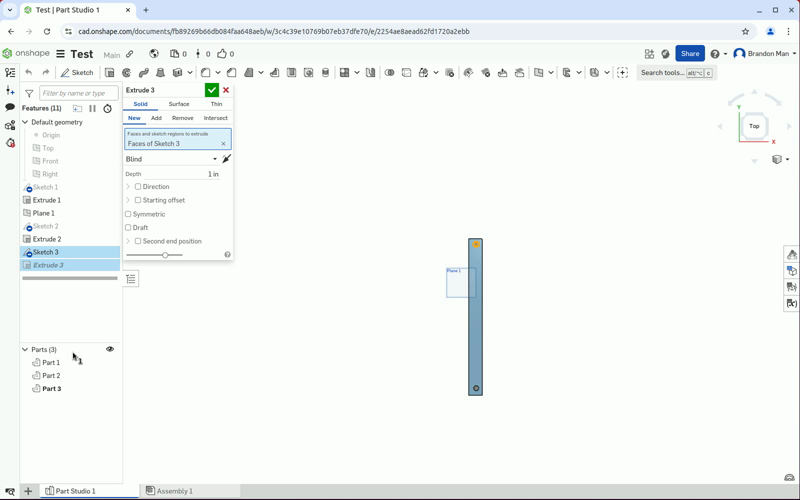
mouse_move(143, 106)
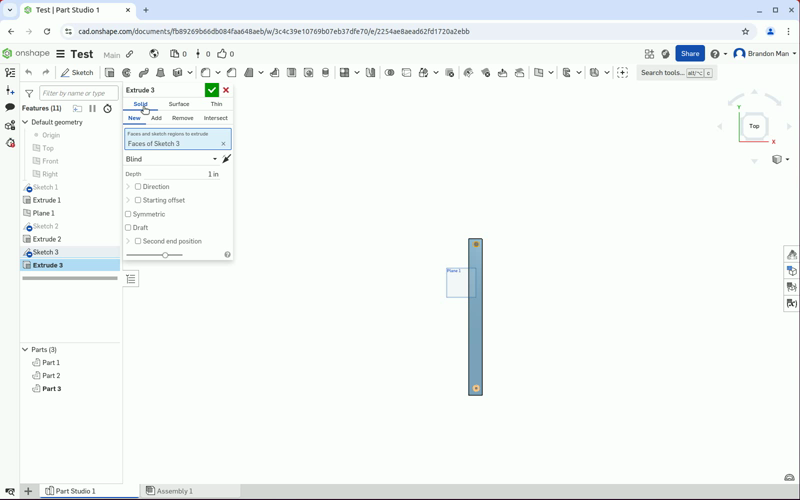
click(143, 106)
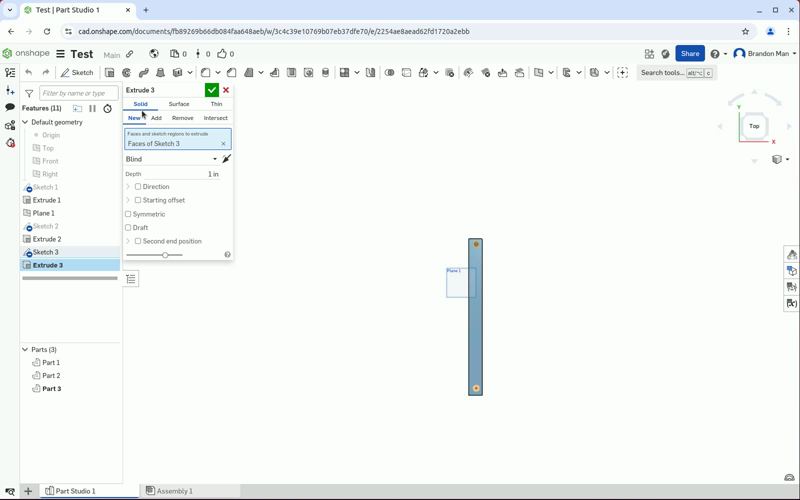
mouse_move(137, 120)
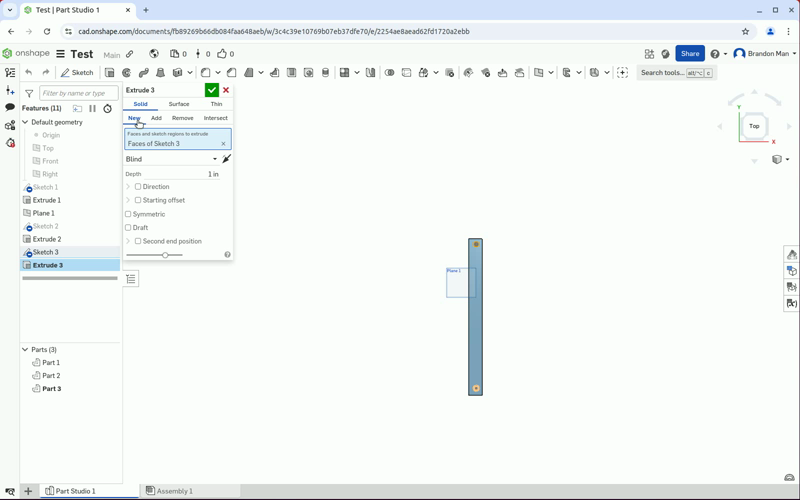
click(137, 120)
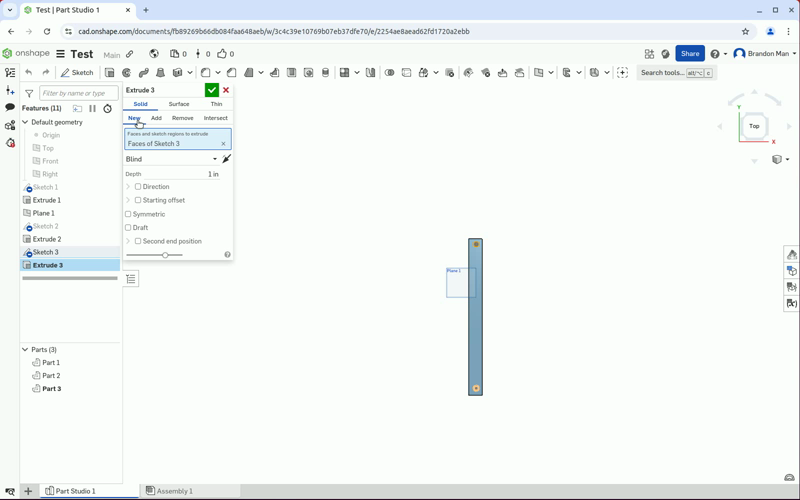
key(tab, 4)
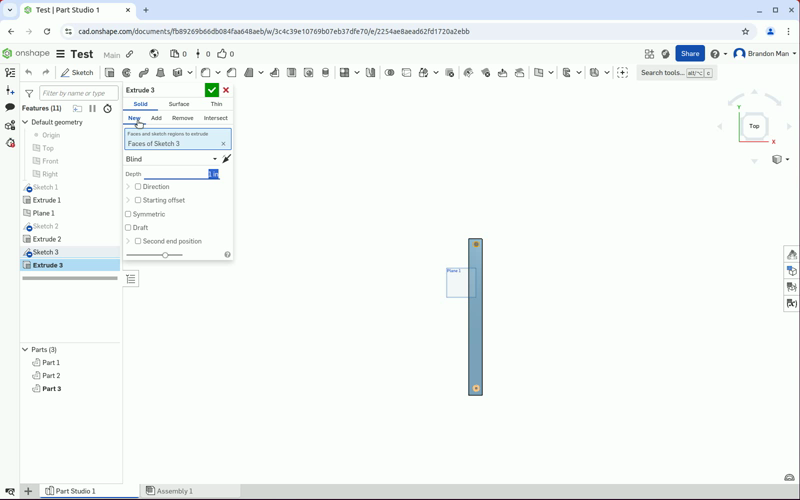
text(16.128)
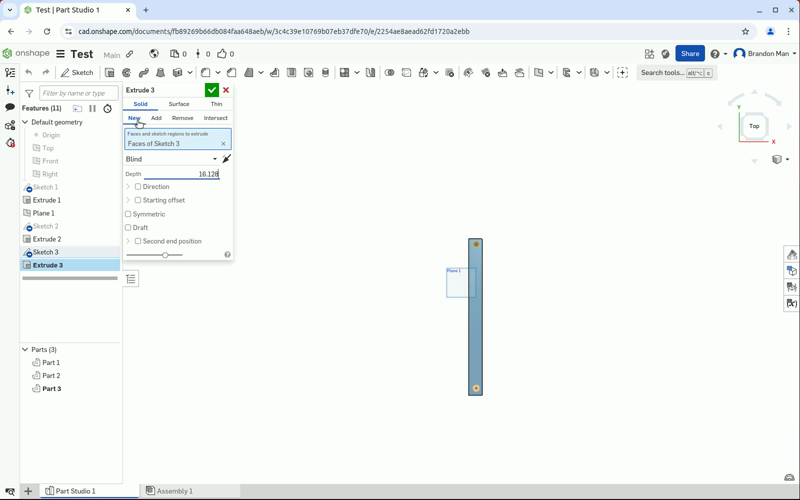
key(enter)
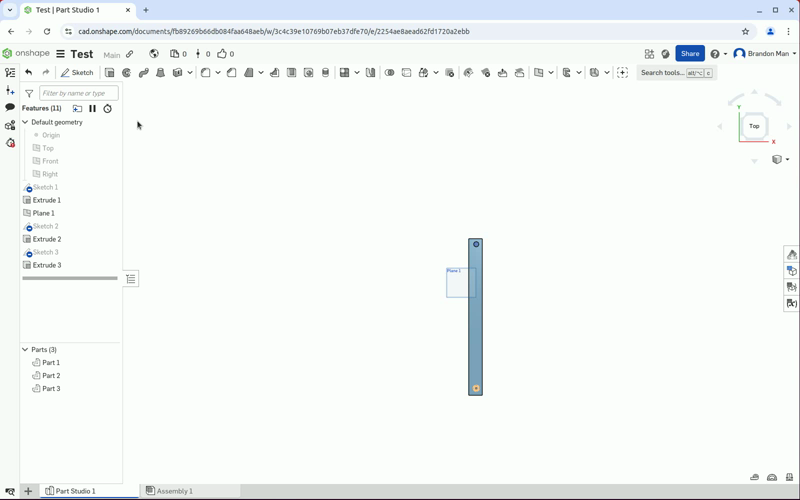
key(shift+h)
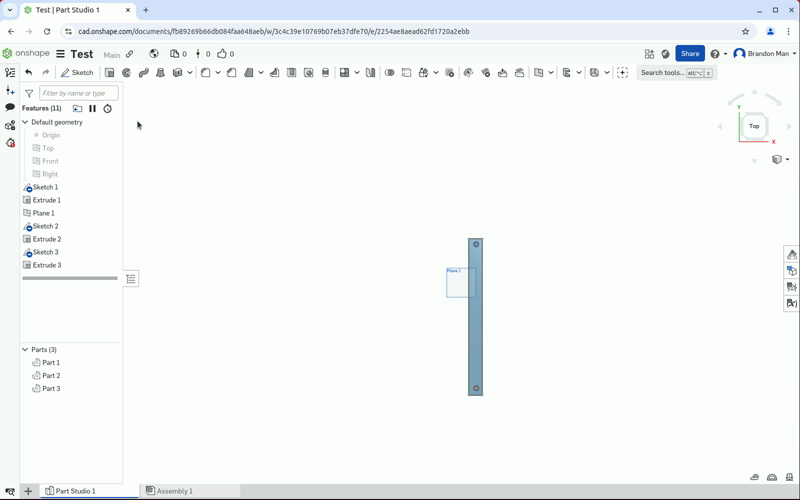
key(shift+h)
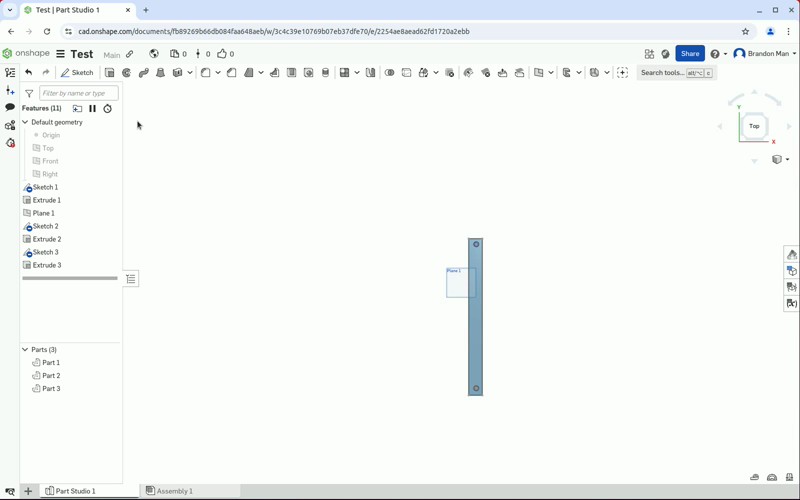
key(shift+7)
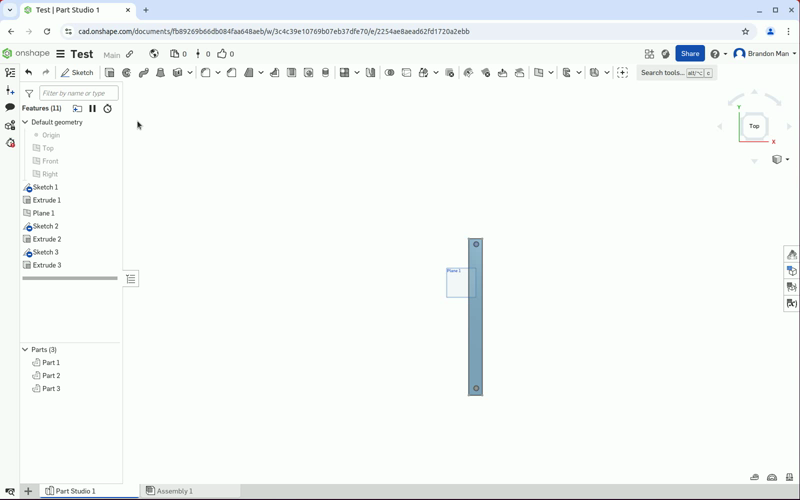
key(up, 3)
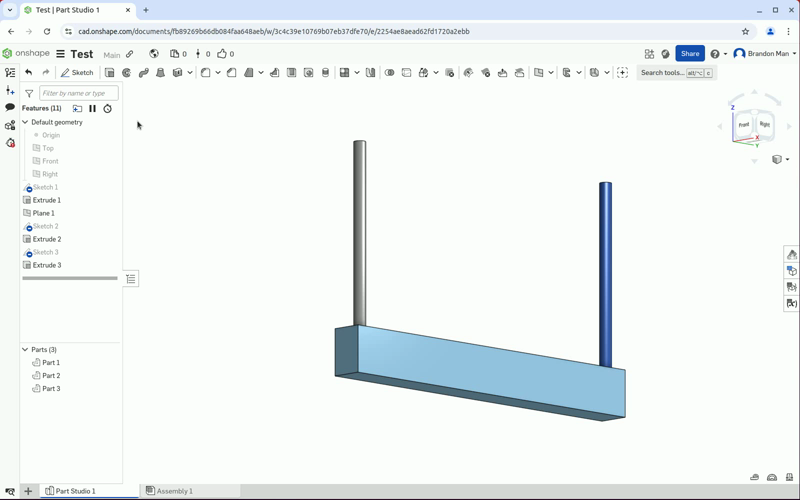
key(left, 3)
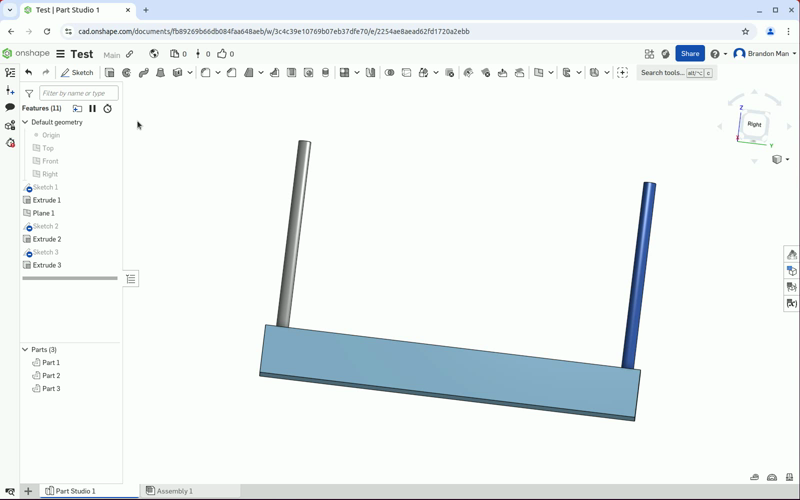
key(right, 3)
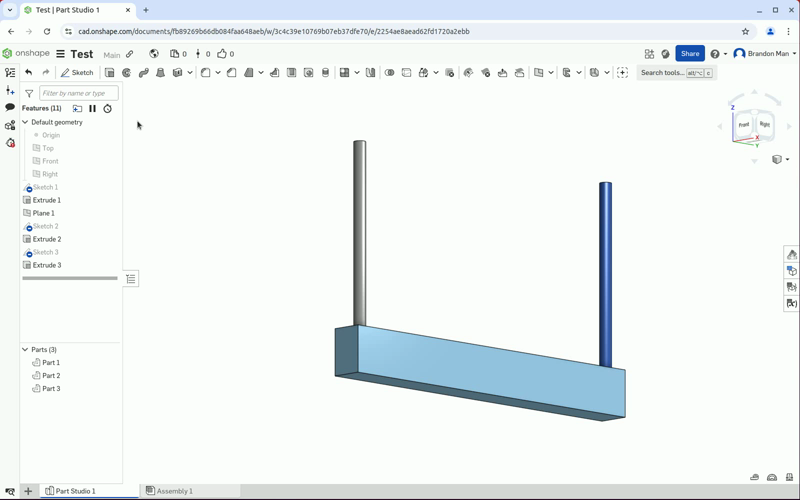
key(down, 3)
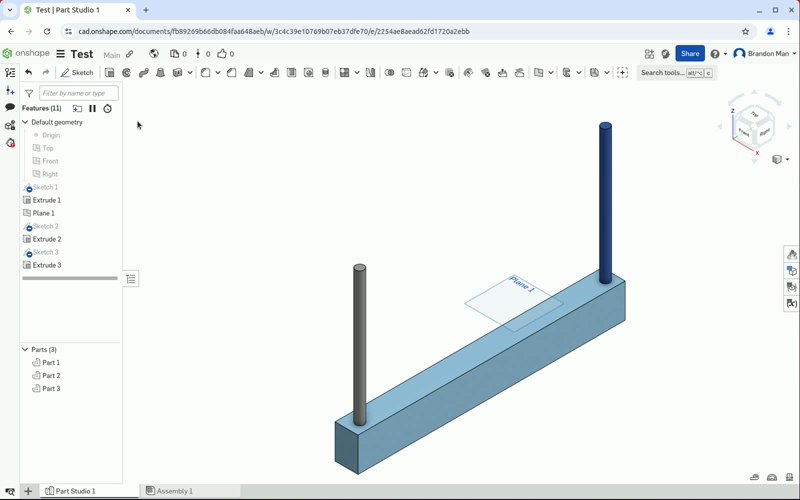
mouse_move(73, 189)
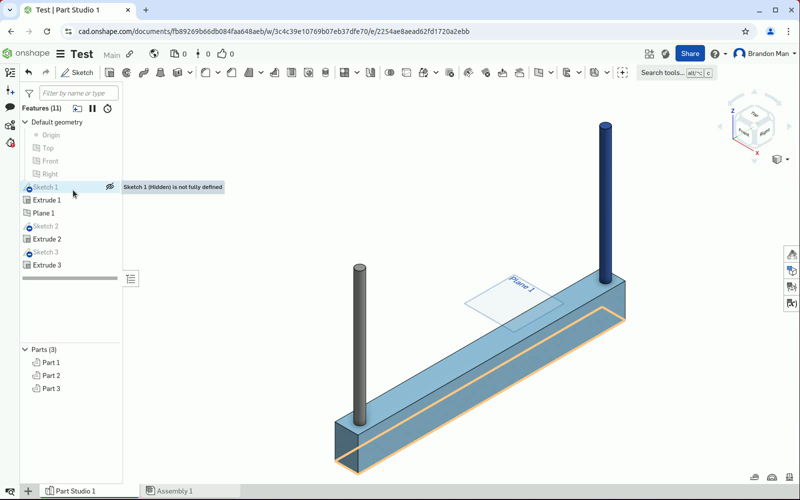
click(73, 189)